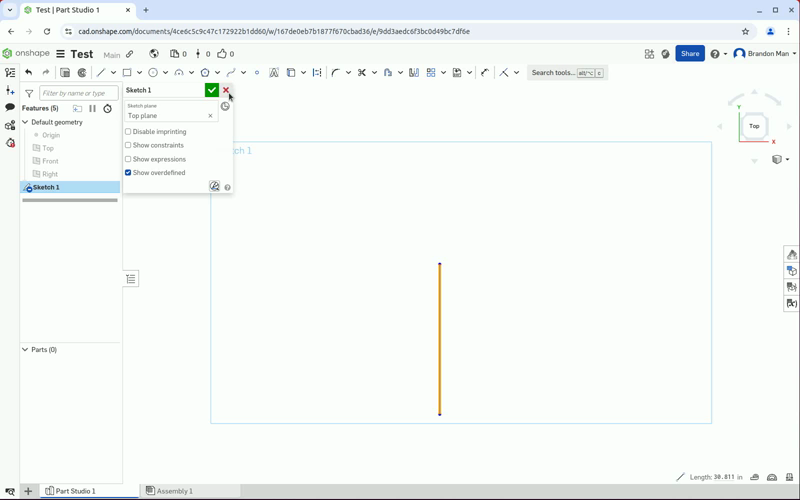
key(shift+h)
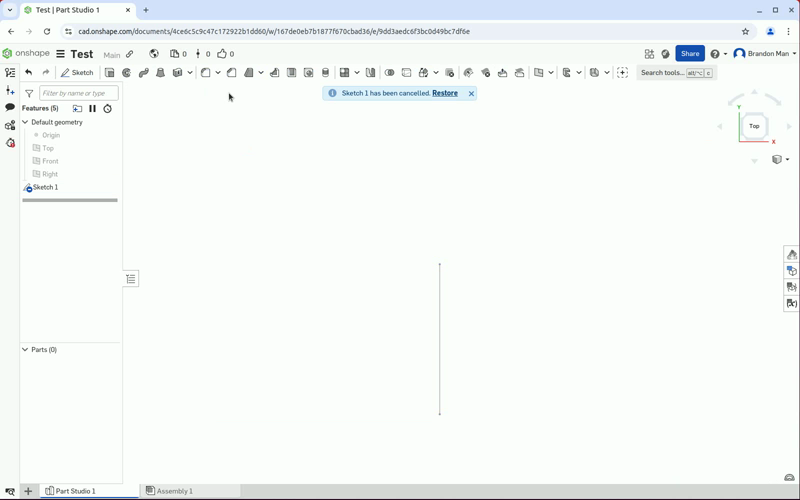
key(shift+s)
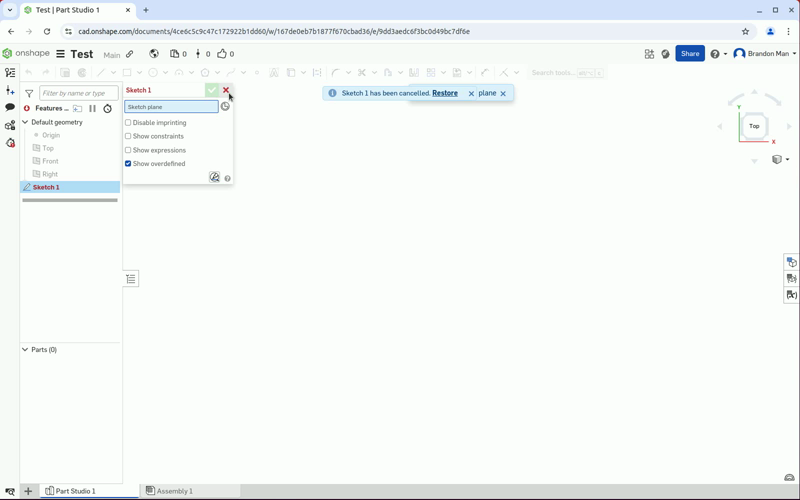
mouse_move(73, 150)
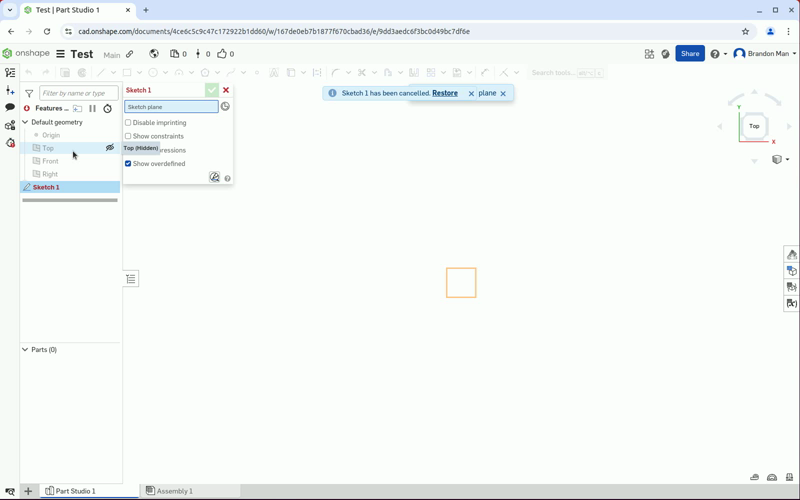
click(73, 150)
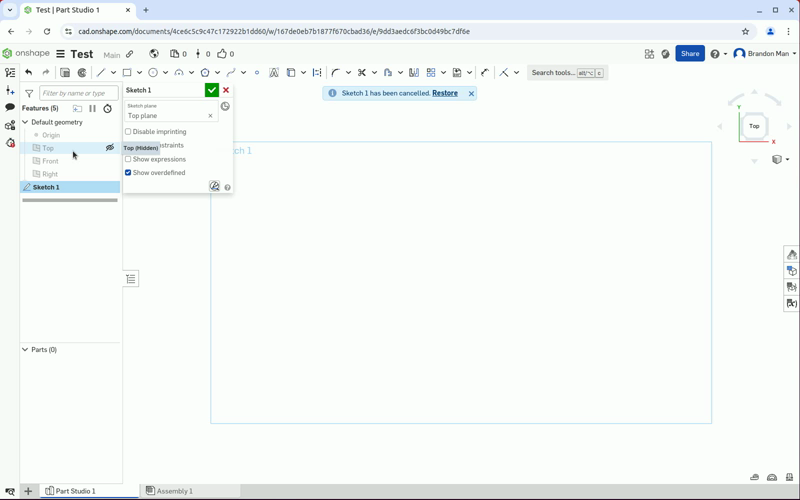
mouse_move(73, 352)
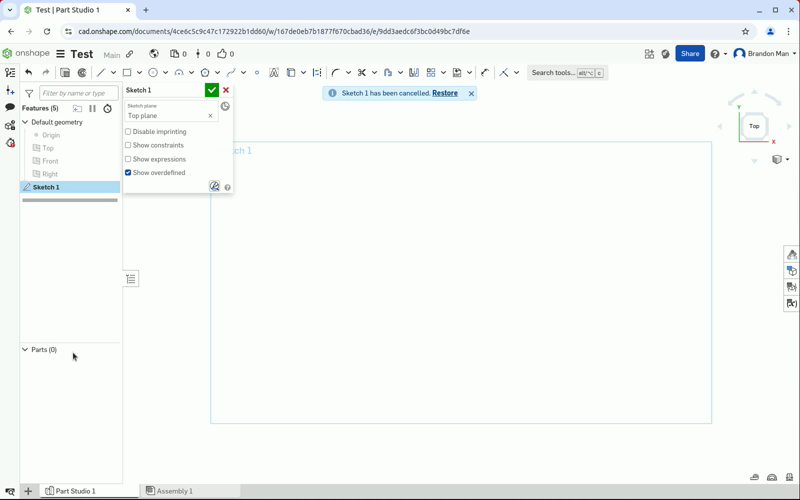
key(y)
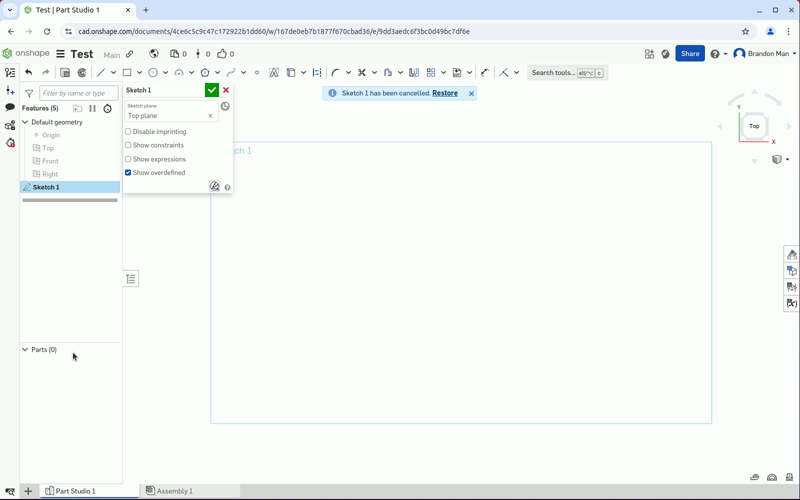
key(l)
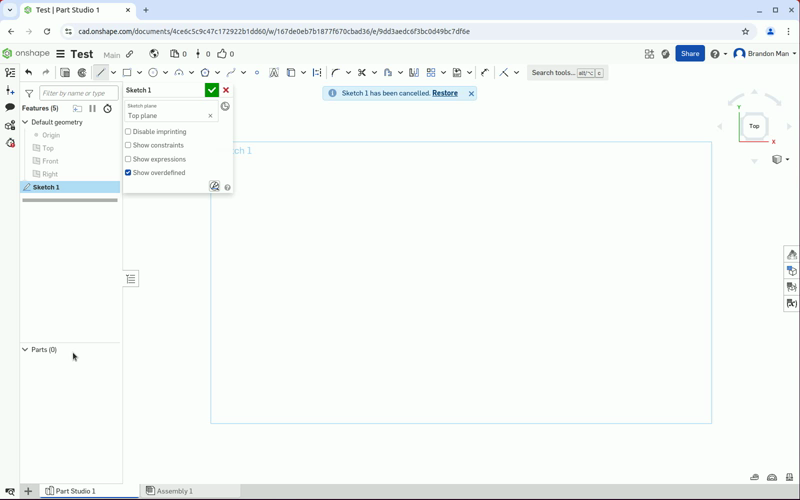
key_down(shift)
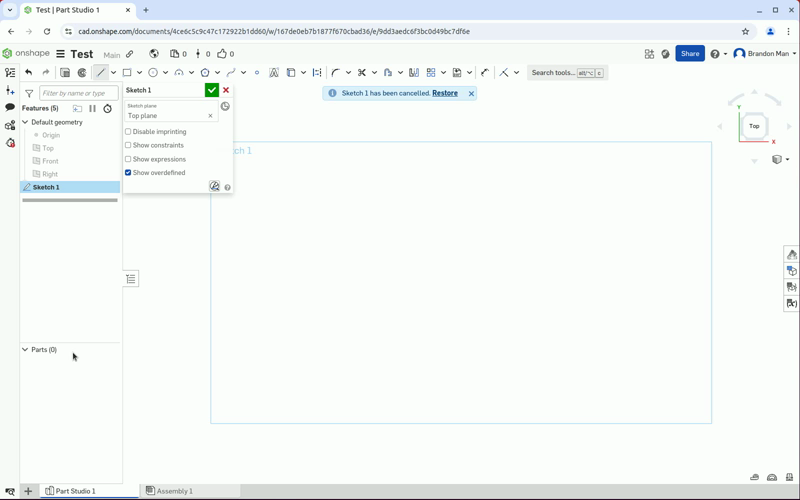
mouse_move(404, 339)
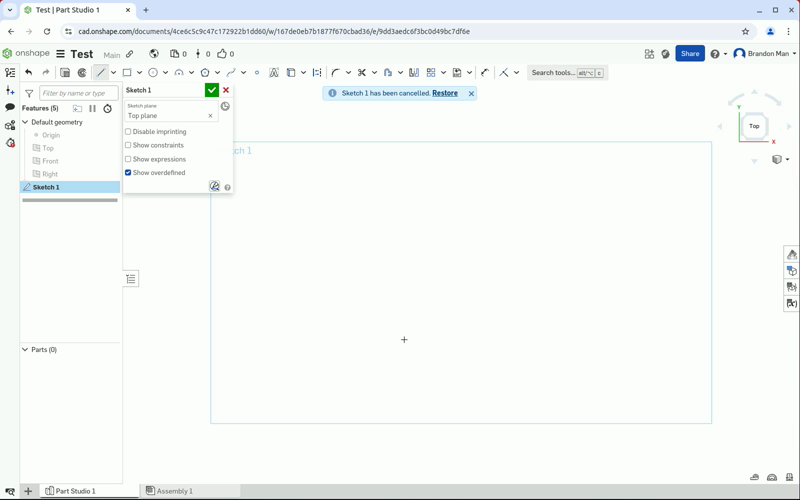
click(404, 339)
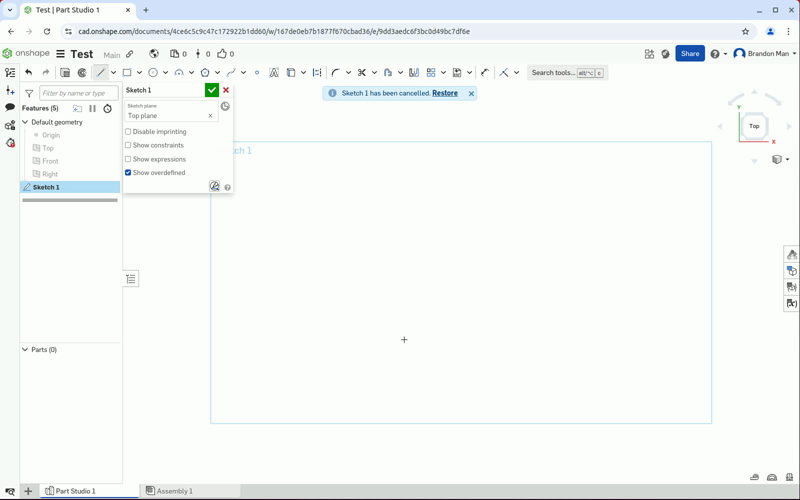
key_up(shift)
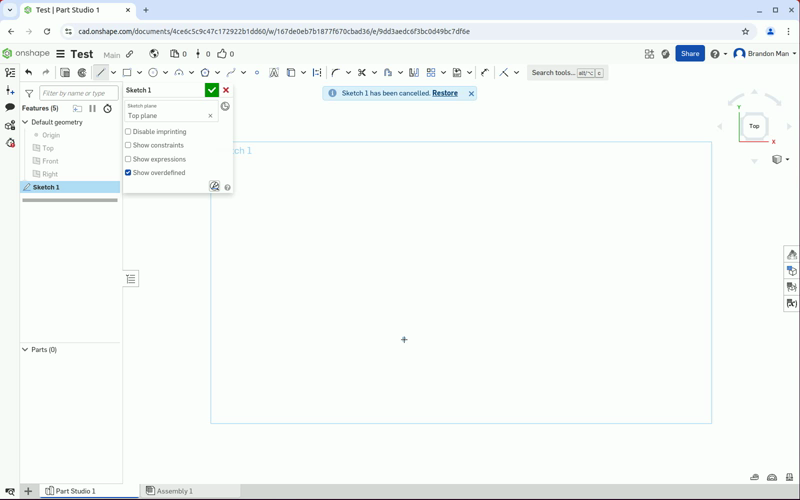
key_down(shift)
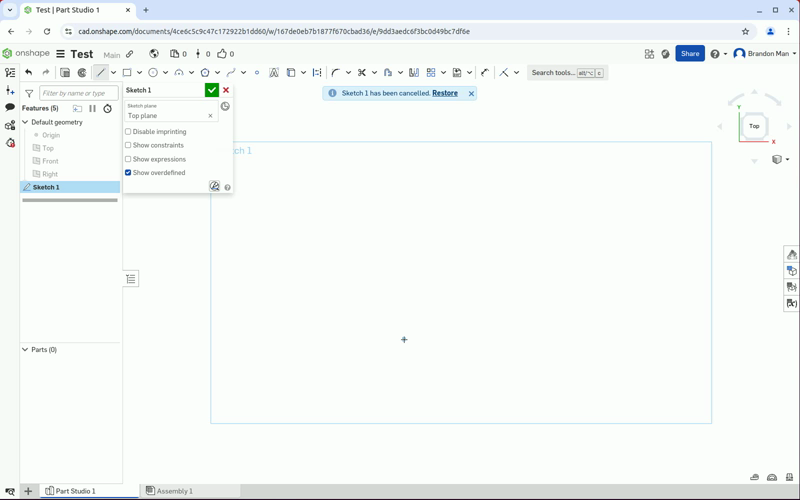
mouse_move(516, 339)
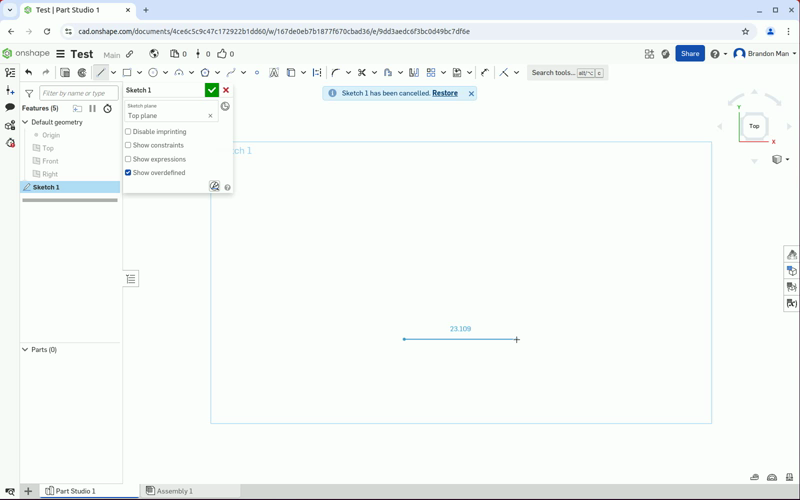
click(516, 339)
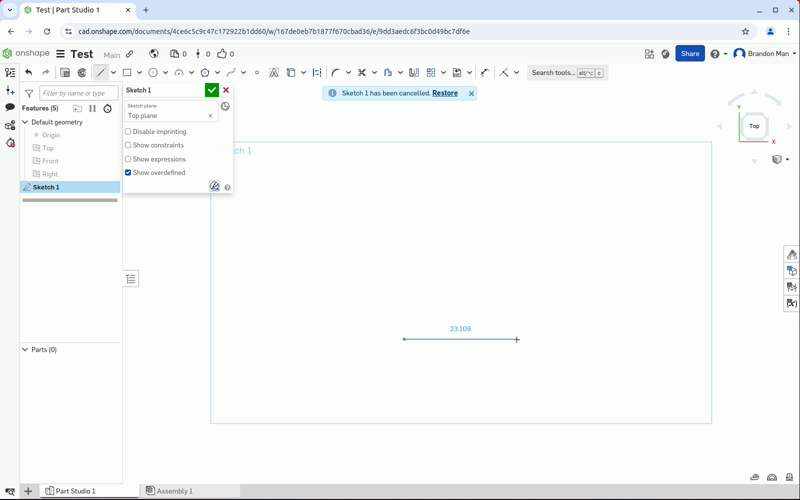
key_up(shift)
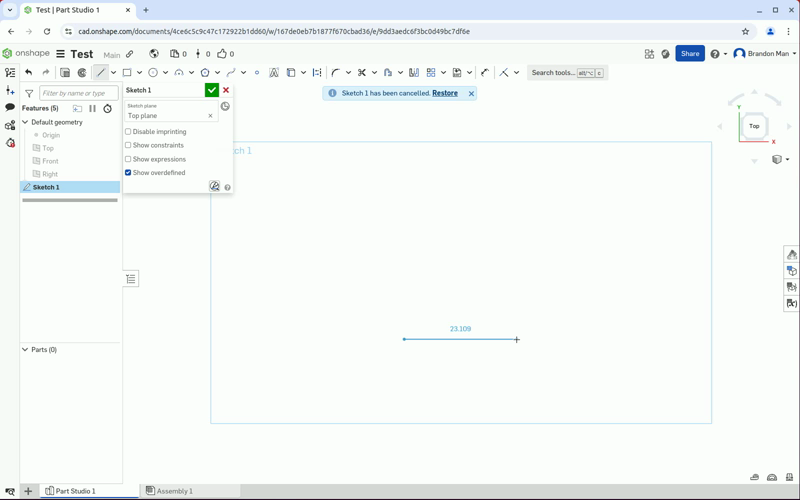
key_down(shift)
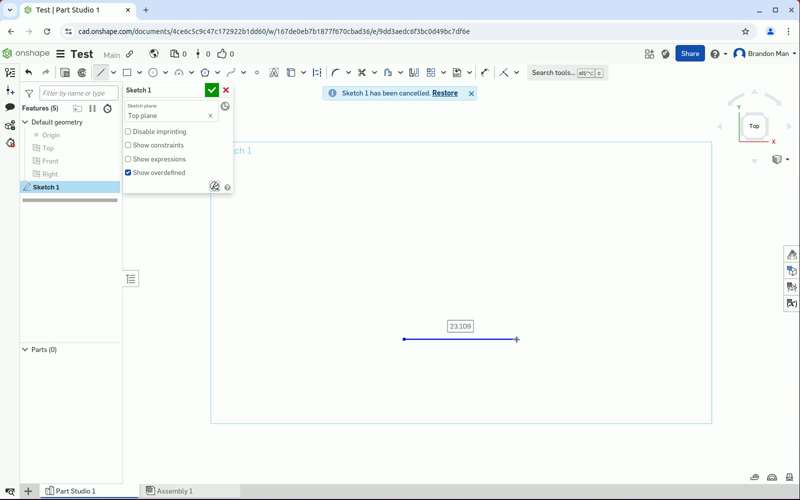
mouse_move(516, 226)
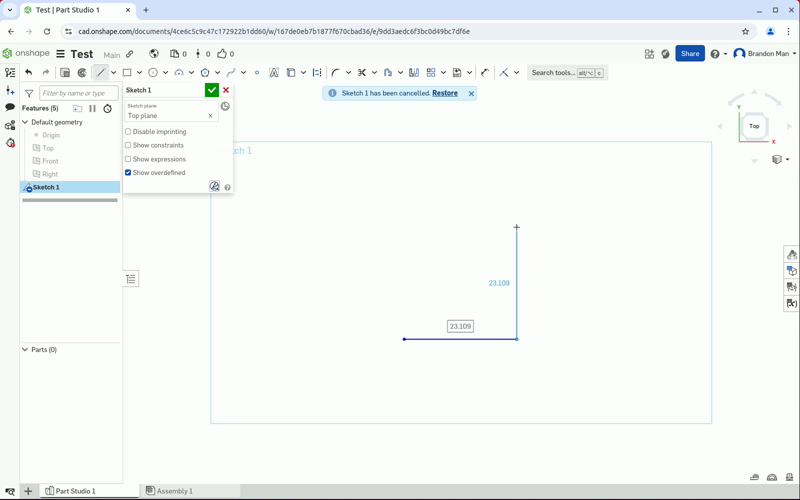
click(516, 226)
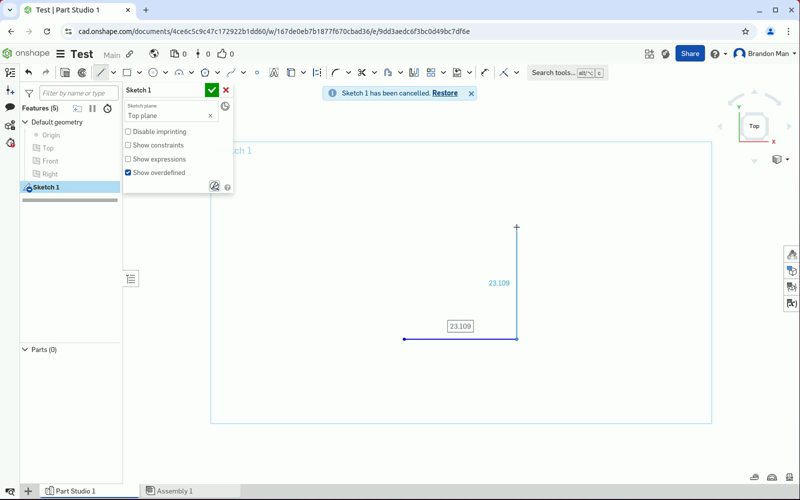
key_up(shift)
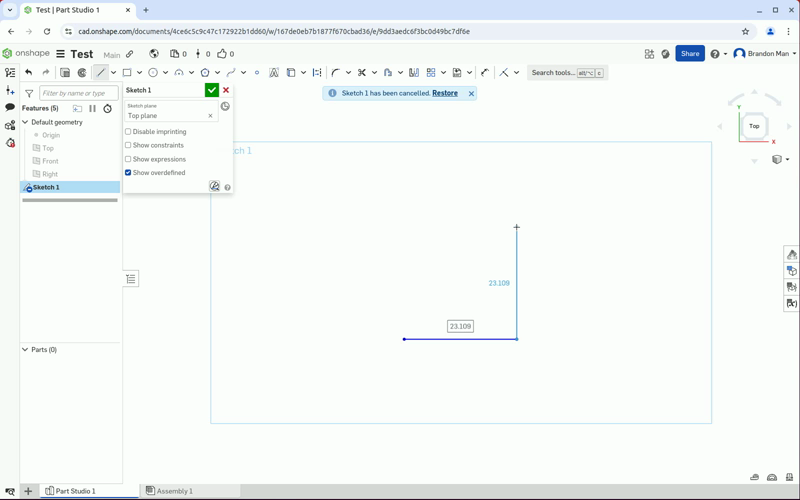
key_down(shift)
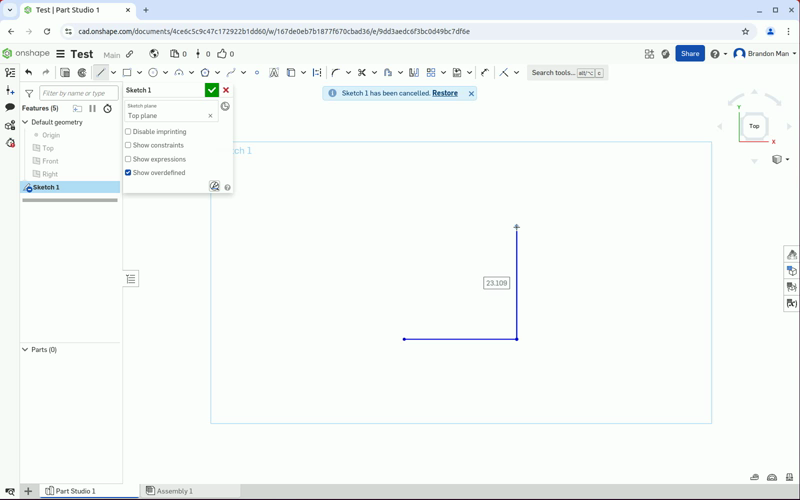
mouse_move(404, 226)
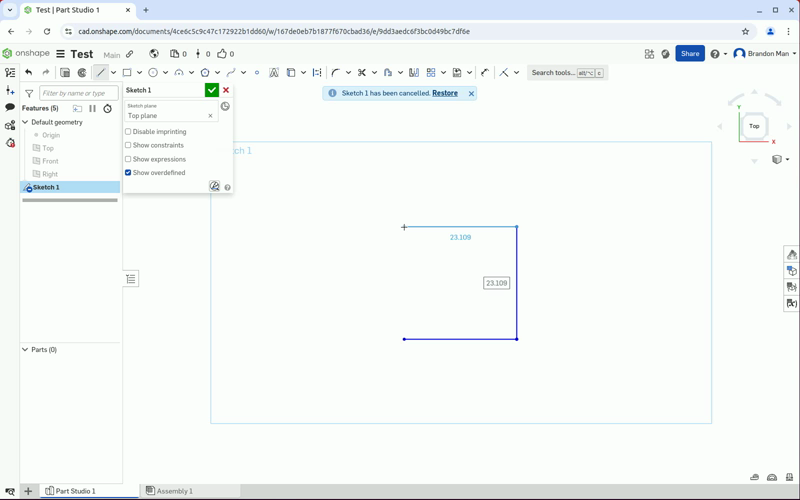
click(404, 226)
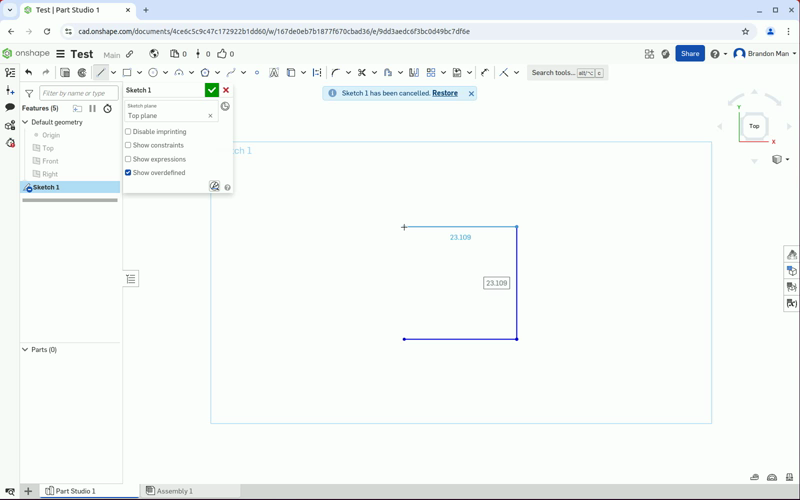
key_up(shift)
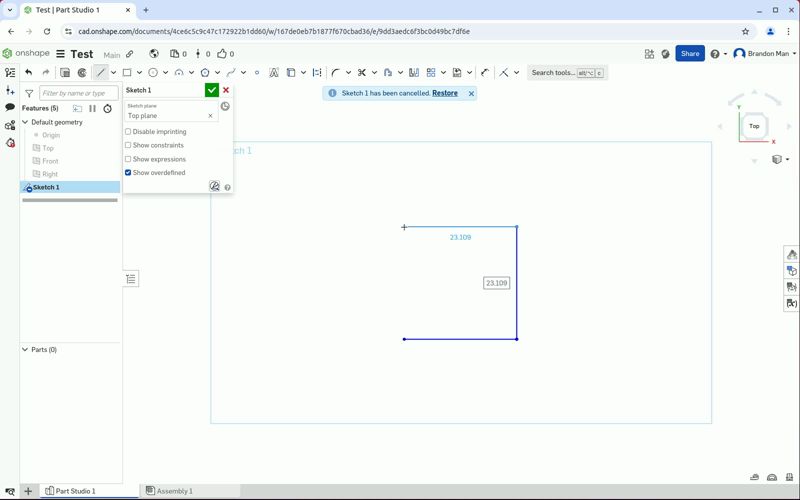
key_down(shift)
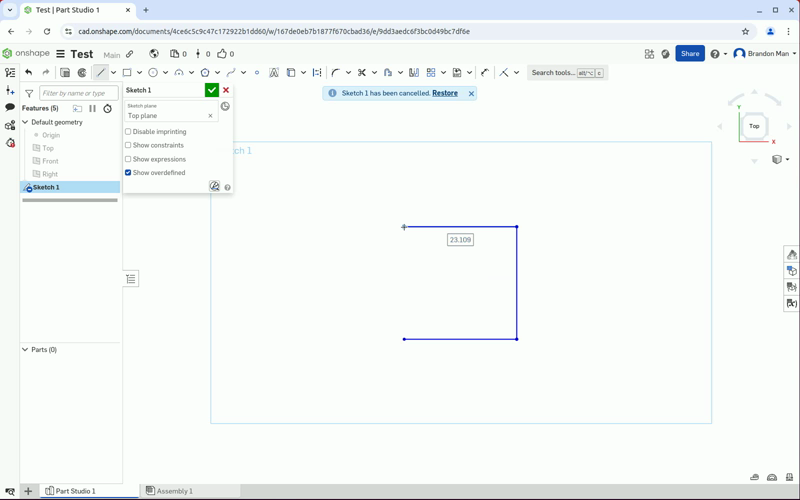
mouse_move(404, 339)
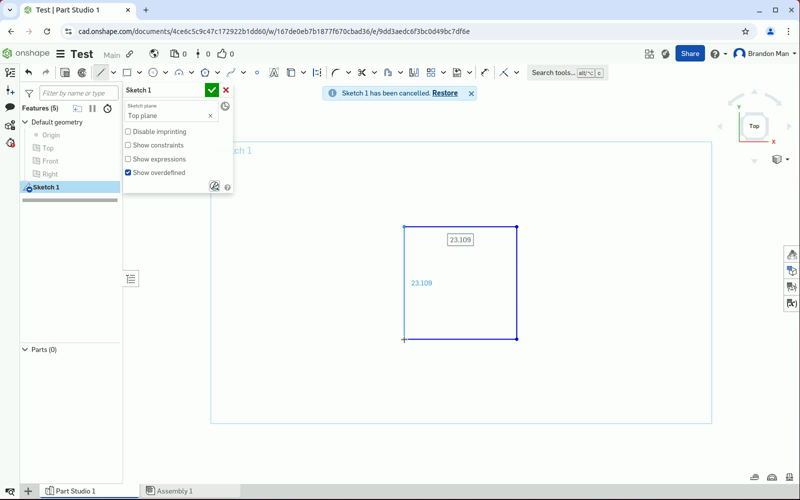
key_up(shift)
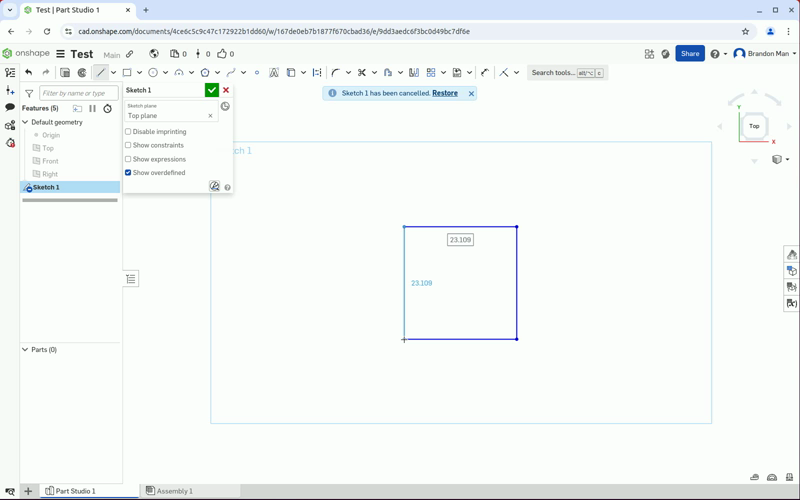
click(404, 339)
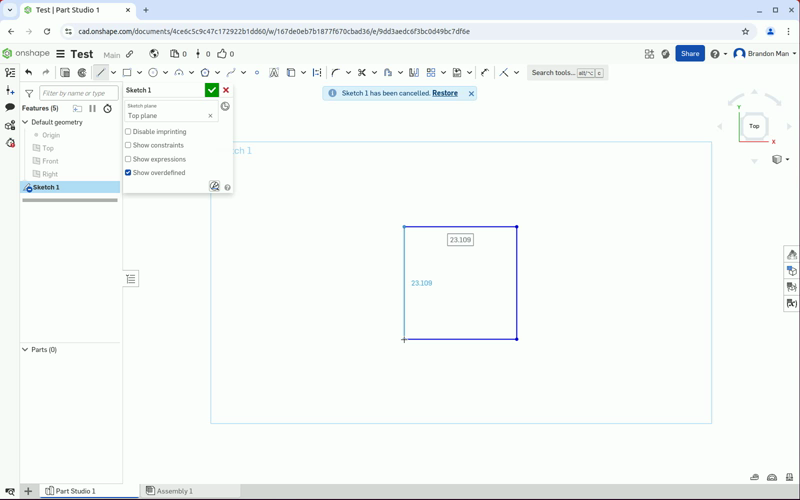
key(esc)
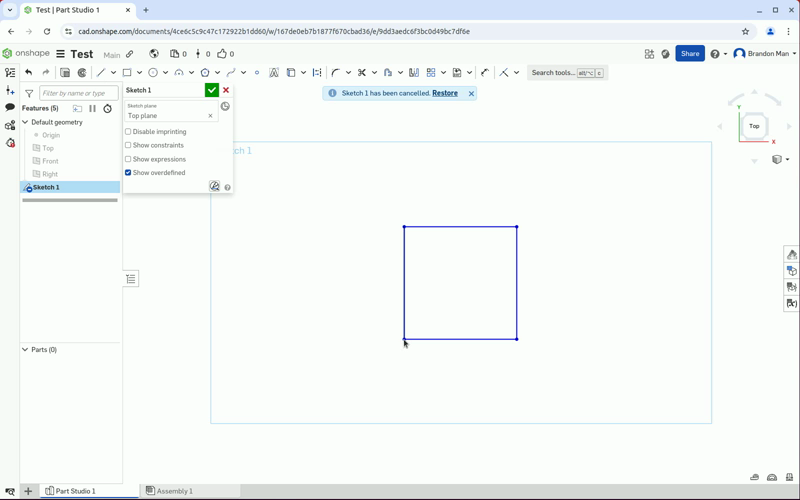
mouse_move(486, 246)
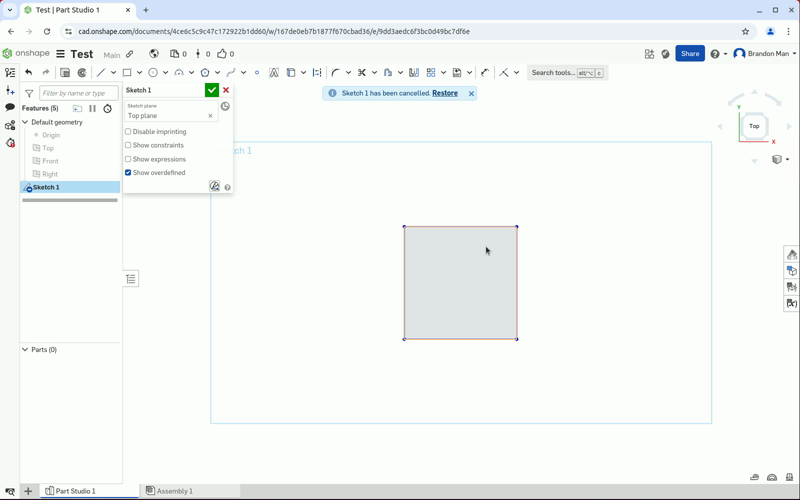
click(486, 246)
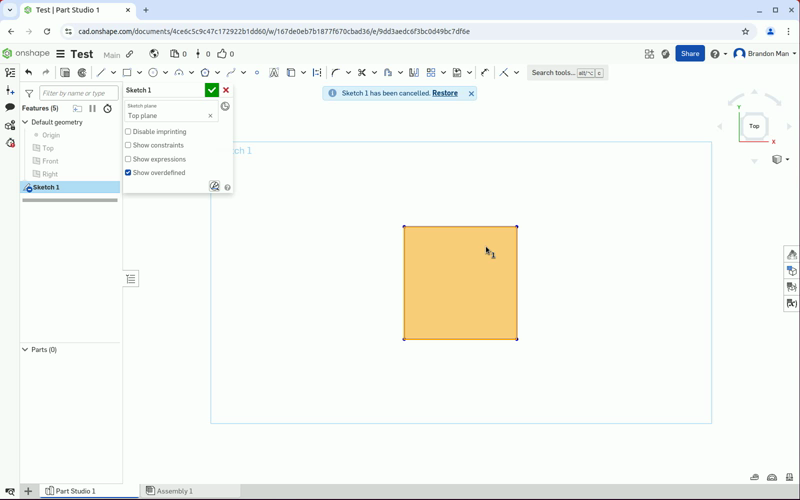
mouse_move(73, 352)
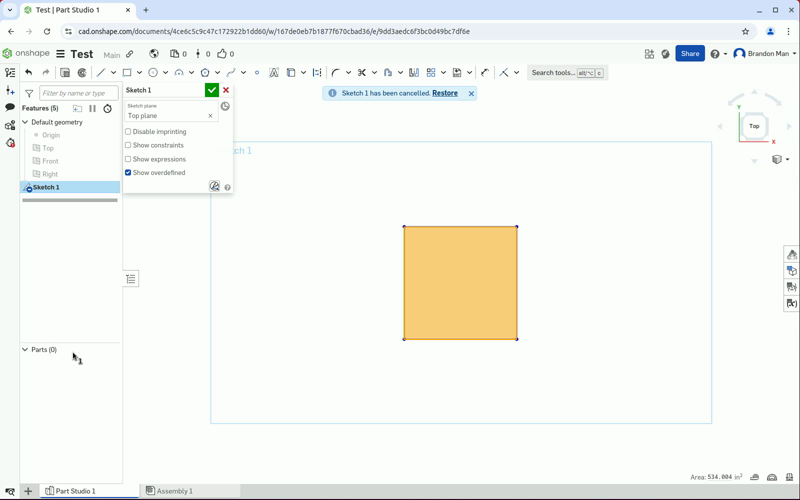
key(shift+y)
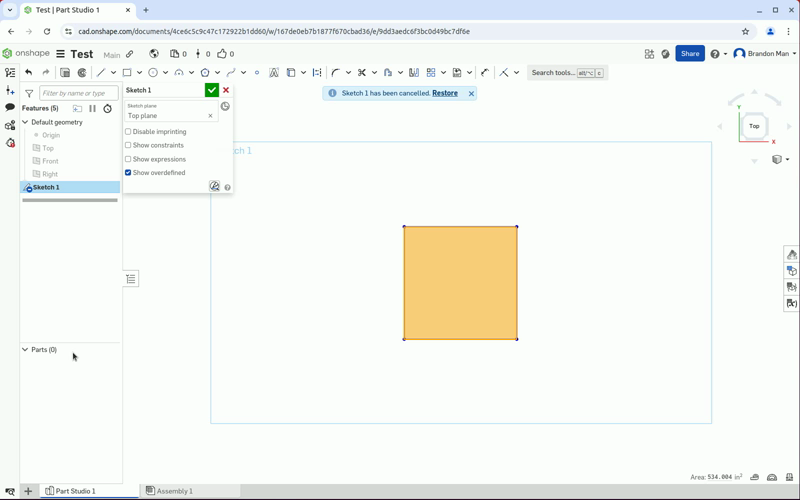
key(shift+e)
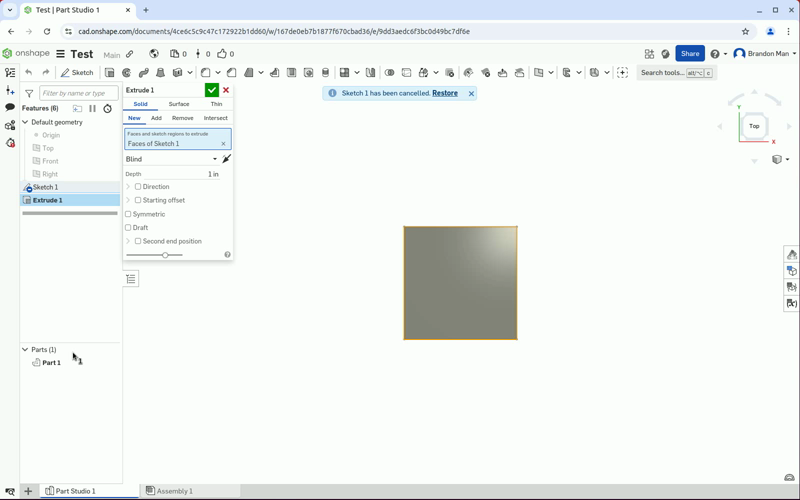
mouse_move(143, 106)
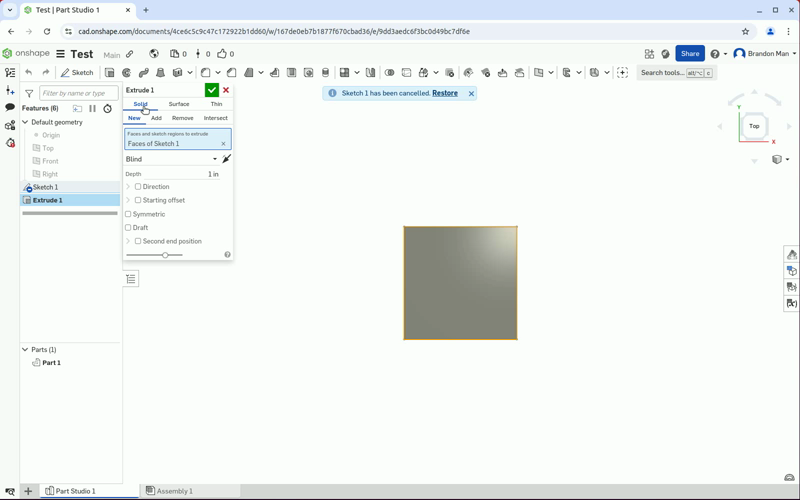
click(143, 106)
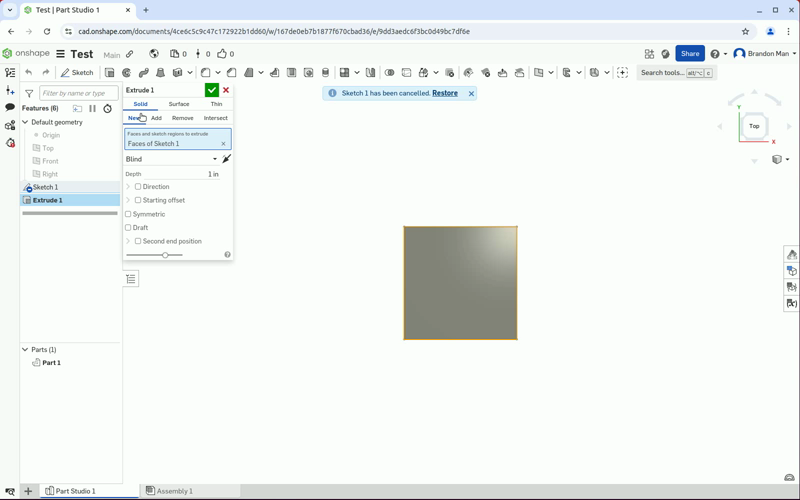
mouse_move(137, 120)
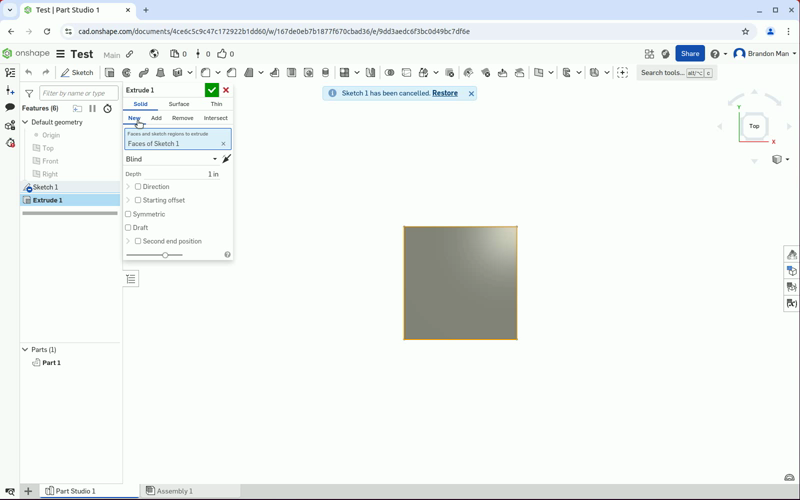
click(137, 120)
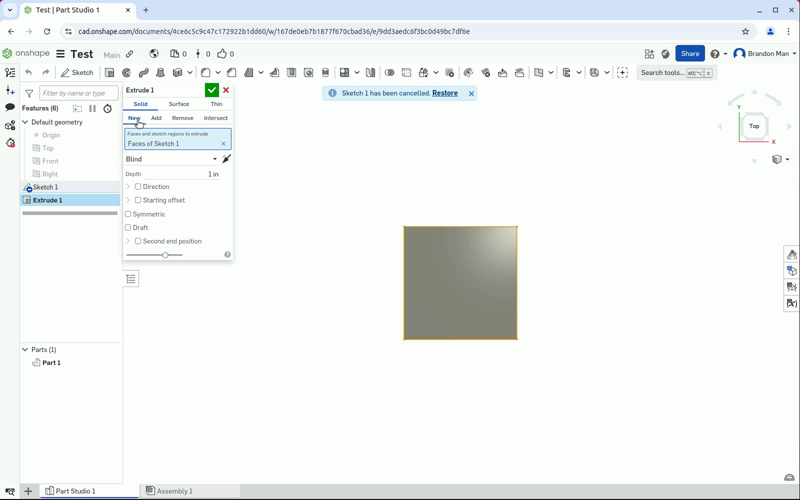
key(tab, 4)
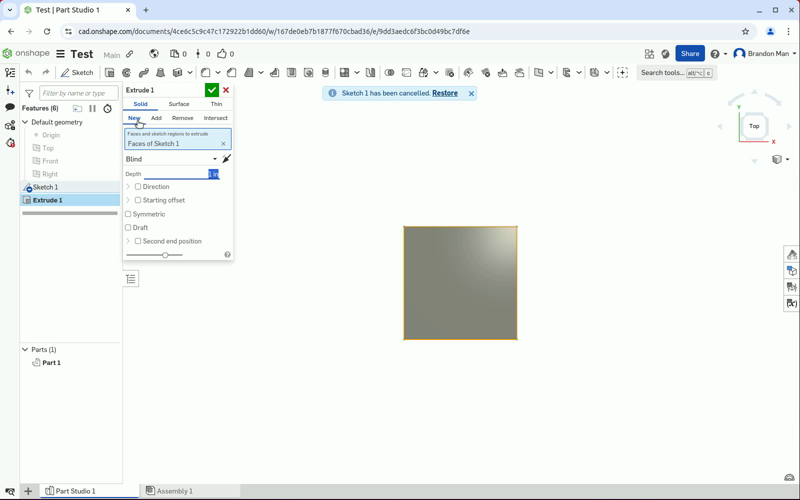
text(23.108)
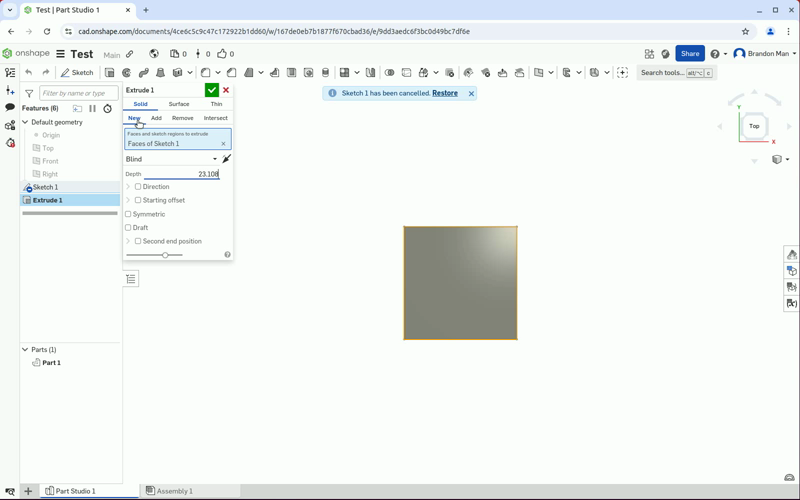
key(enter)
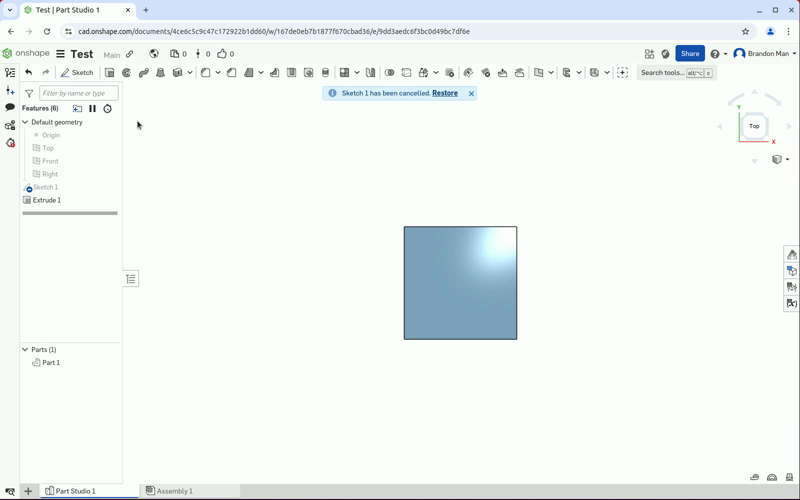
key(shift+h)
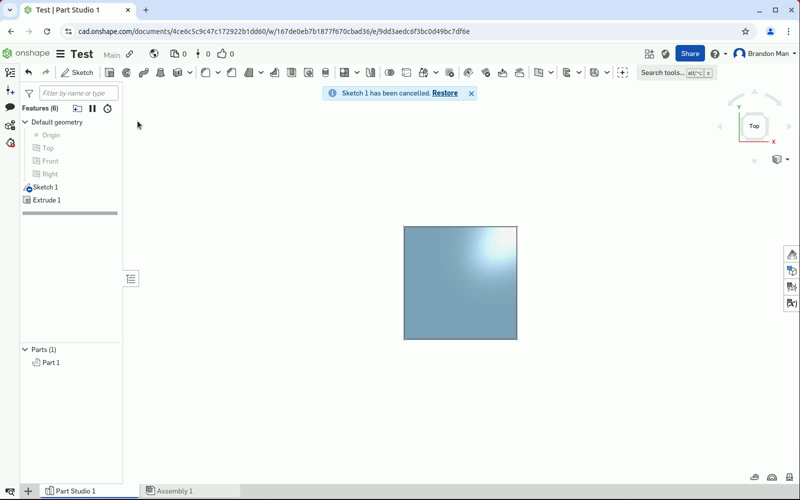
key(shift+h)
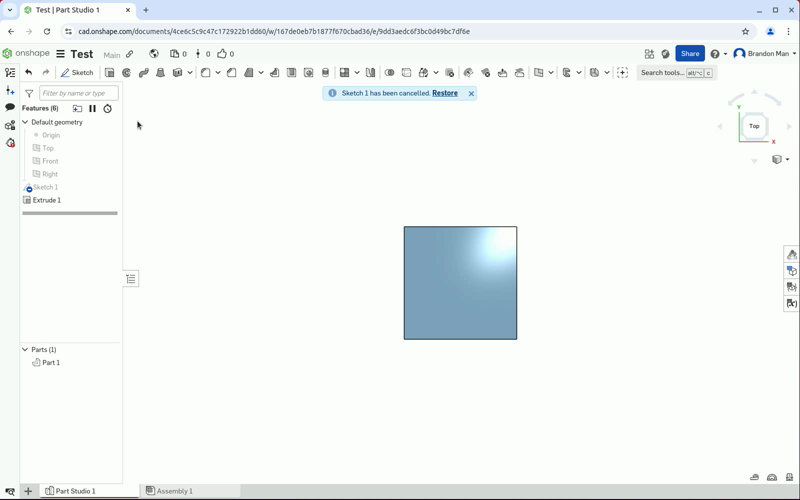
mouse_move(73, 189)
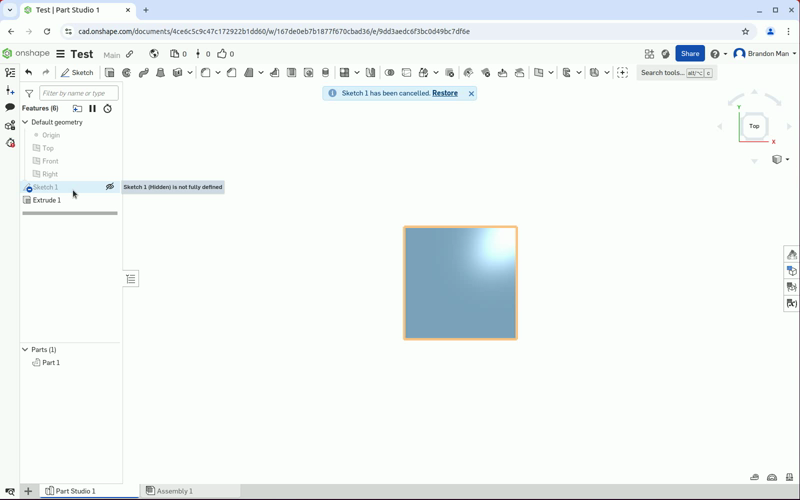
click(73, 189)
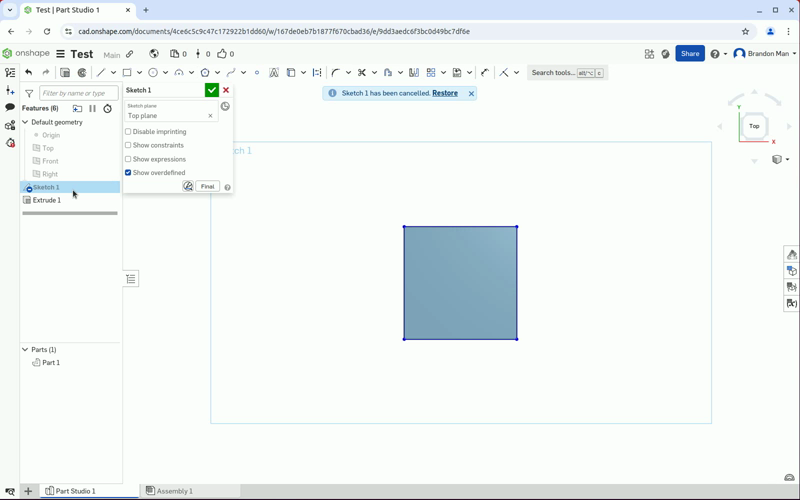
mouse_move(229, 92)
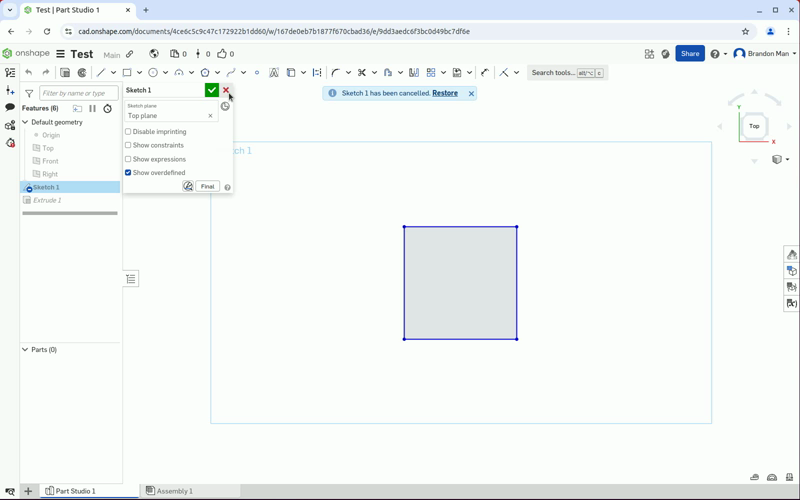
click(229, 92)
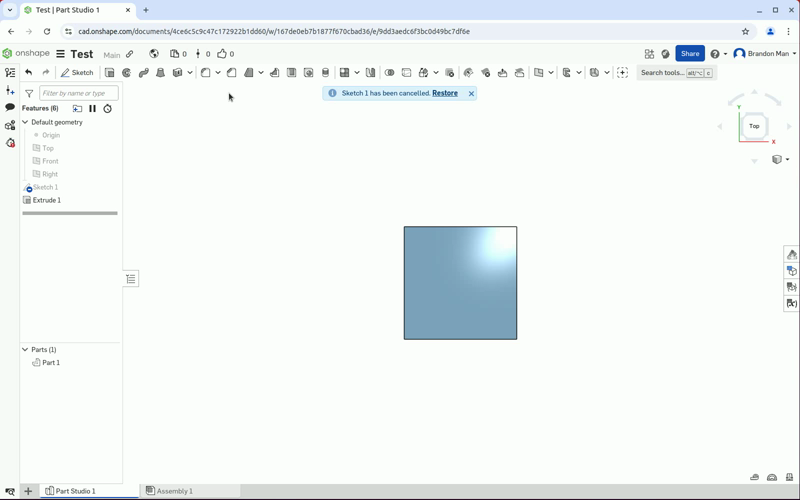
mouse_move(541, 75)
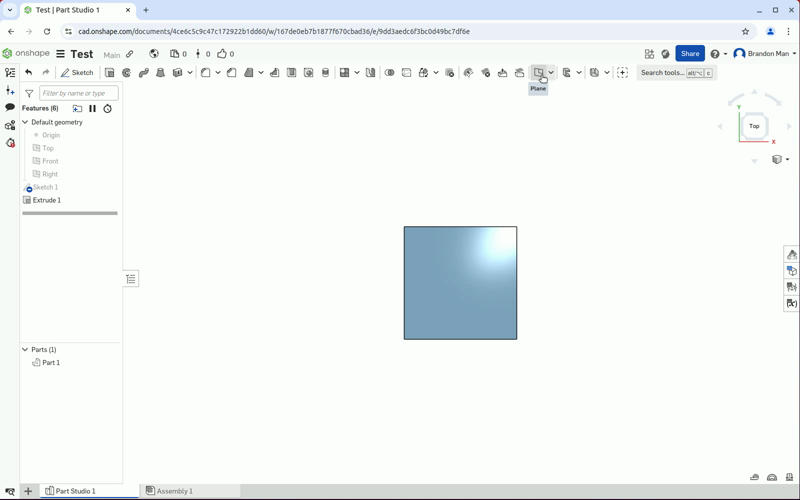
click(541, 75)
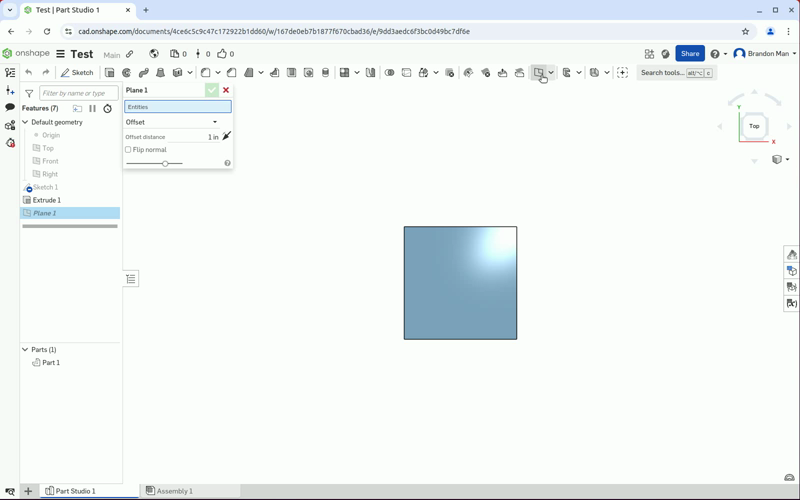
mouse_move(73, 150)
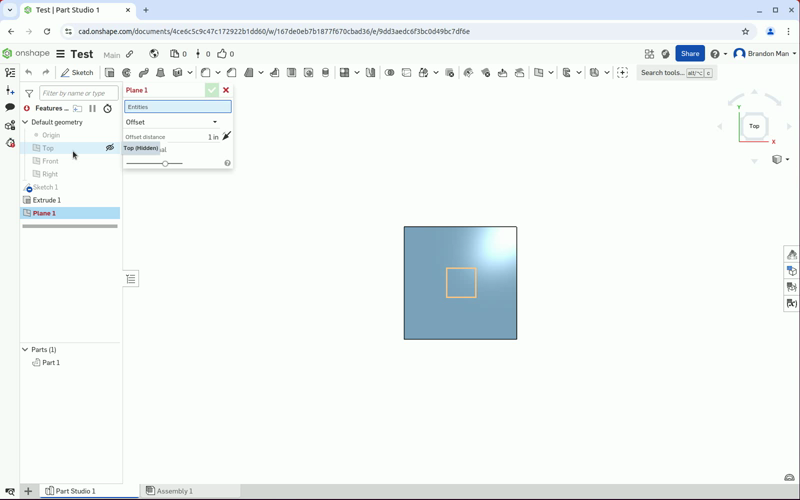
click(73, 150)
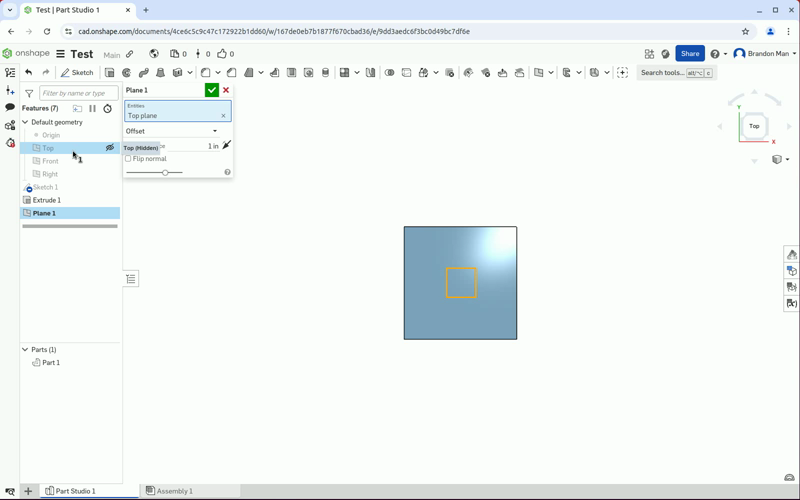
key(tab, 2)
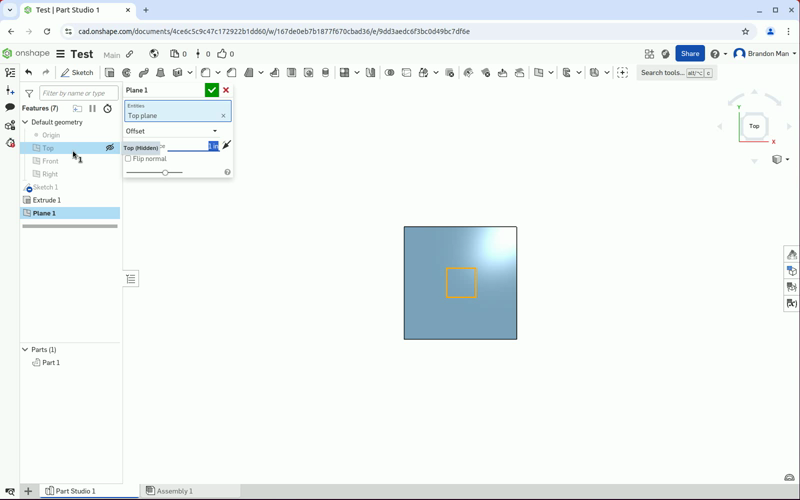
text(23.108)
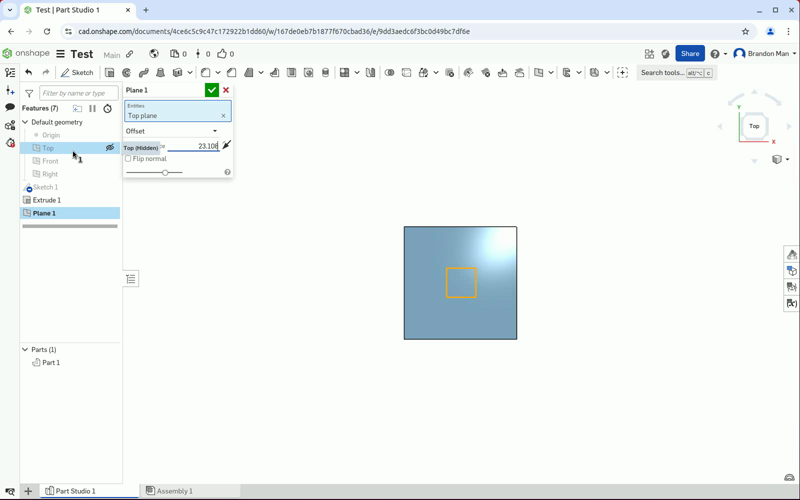
key(enter, 2)
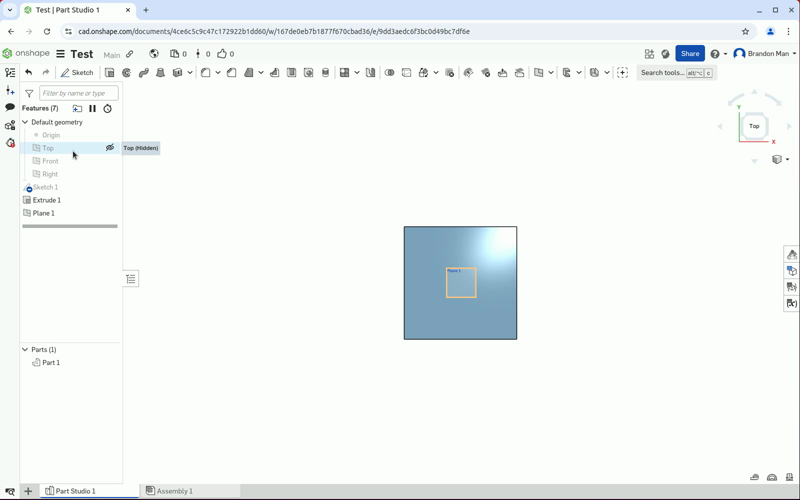
key(shift+s)
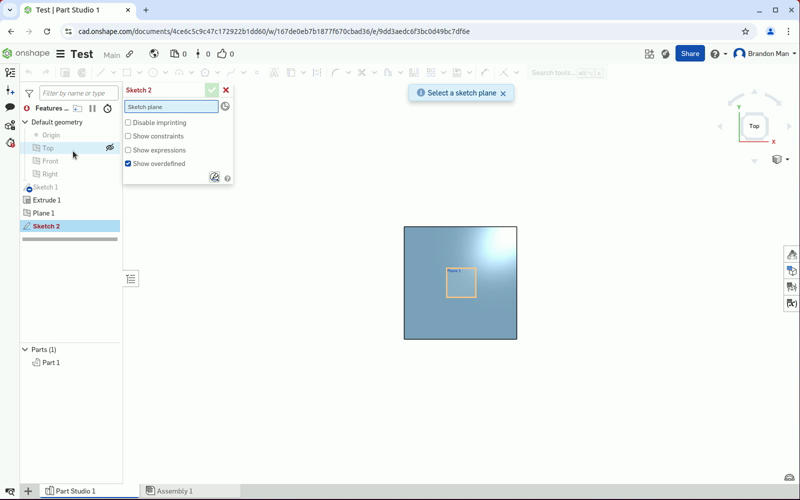
mouse_move(73, 215)
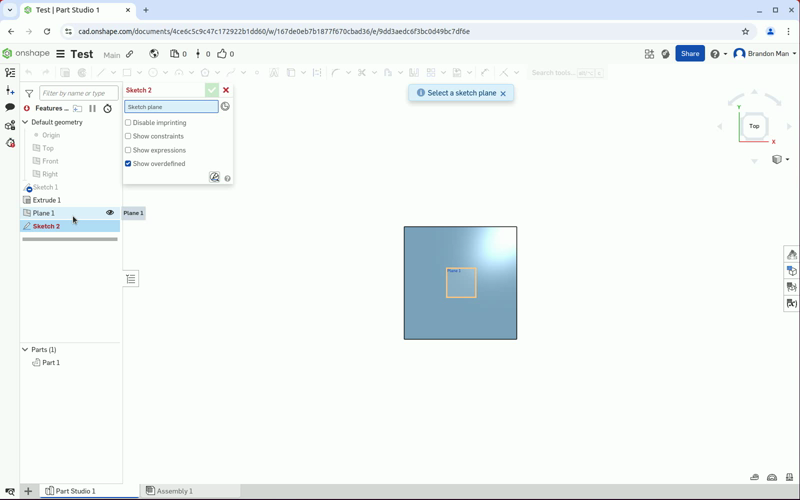
click(73, 215)
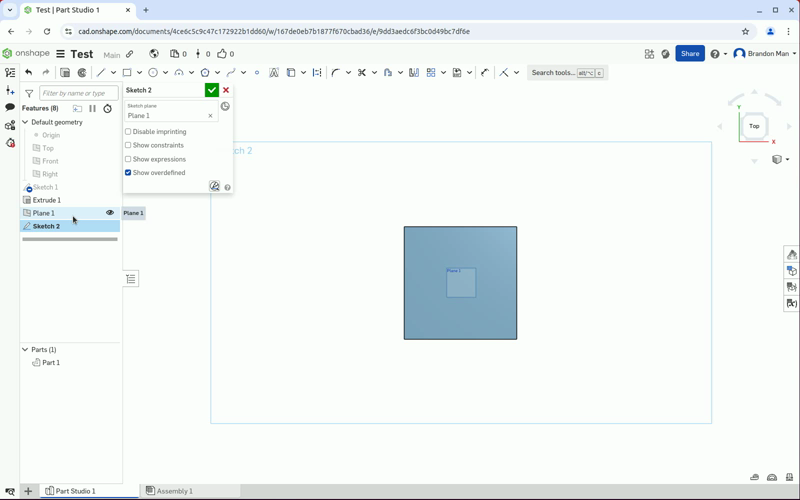
mouse_move(73, 352)
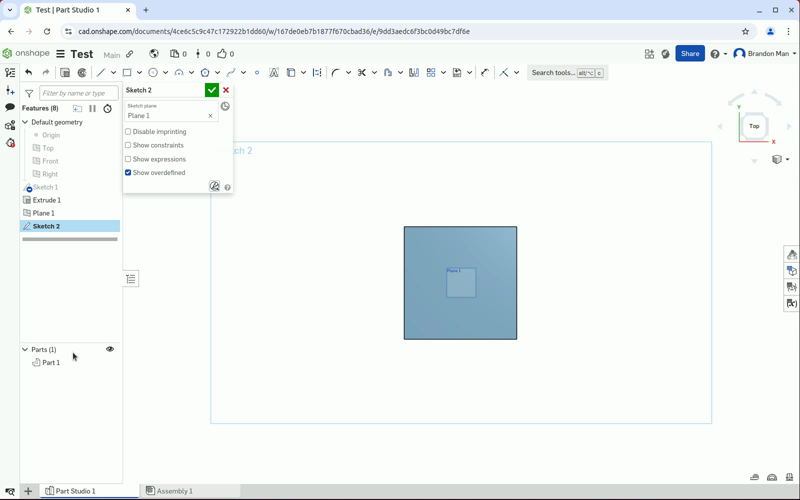
key(y)
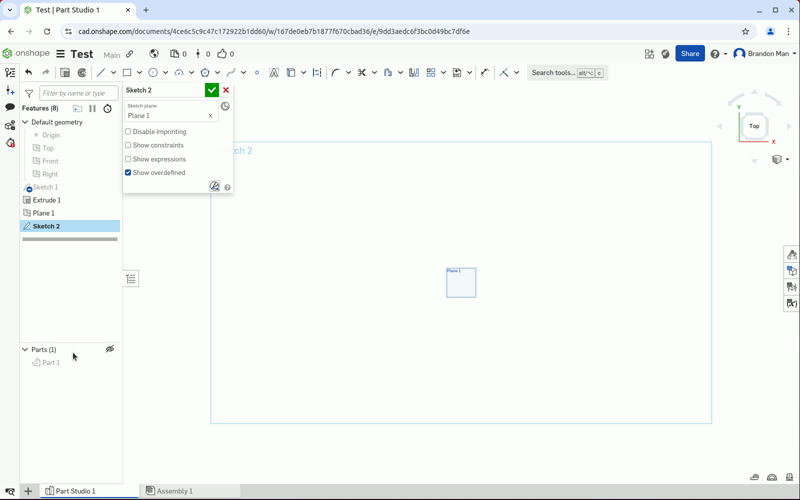
key(l)
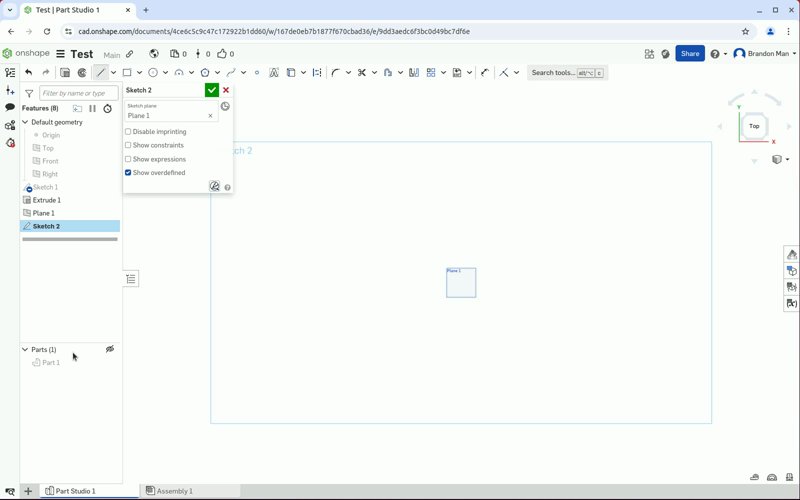
key_down(shift)
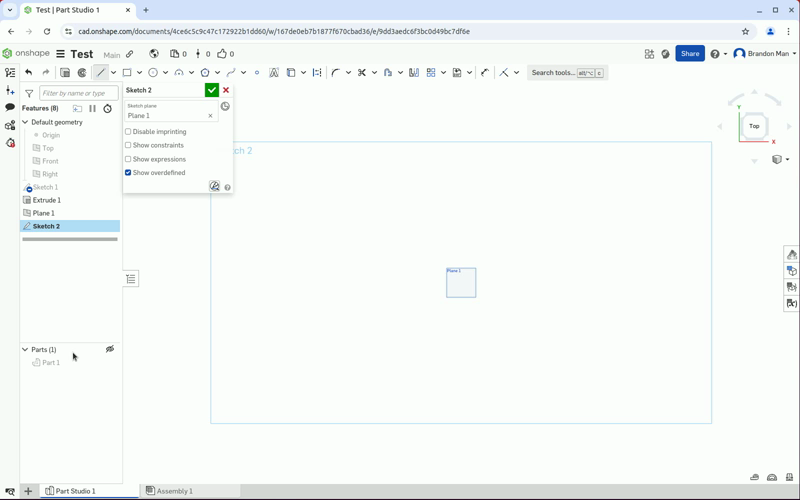
mouse_move(407, 335)
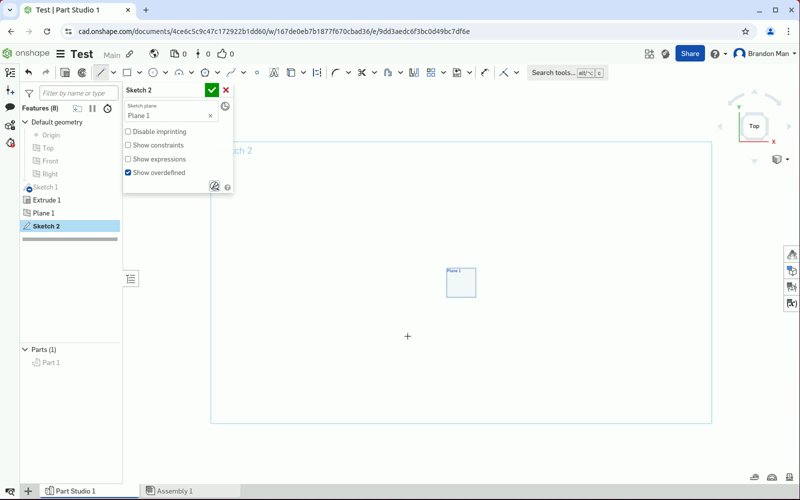
click(407, 335)
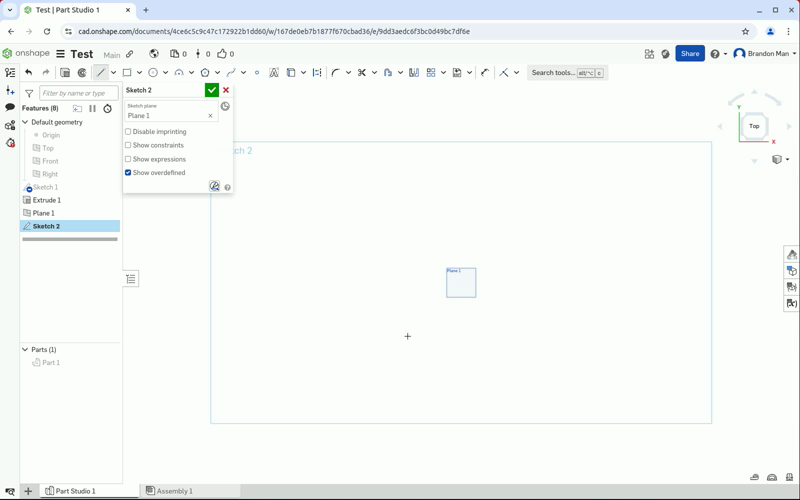
key_up(shift)
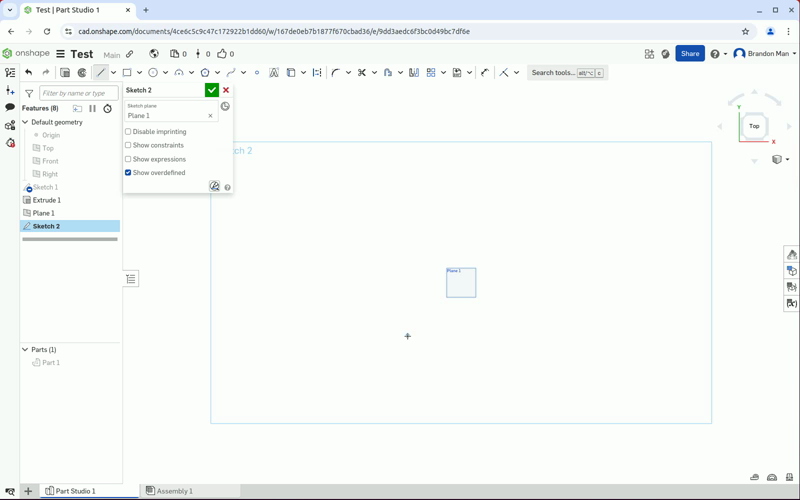
key_down(shift)
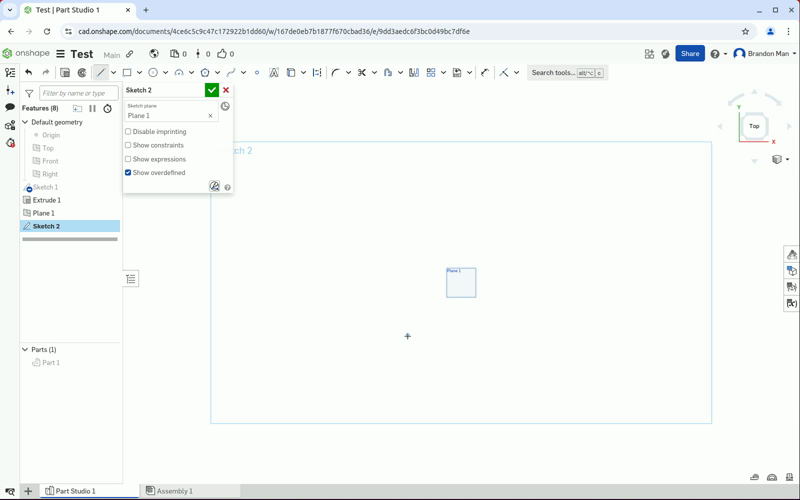
mouse_move(512, 335)
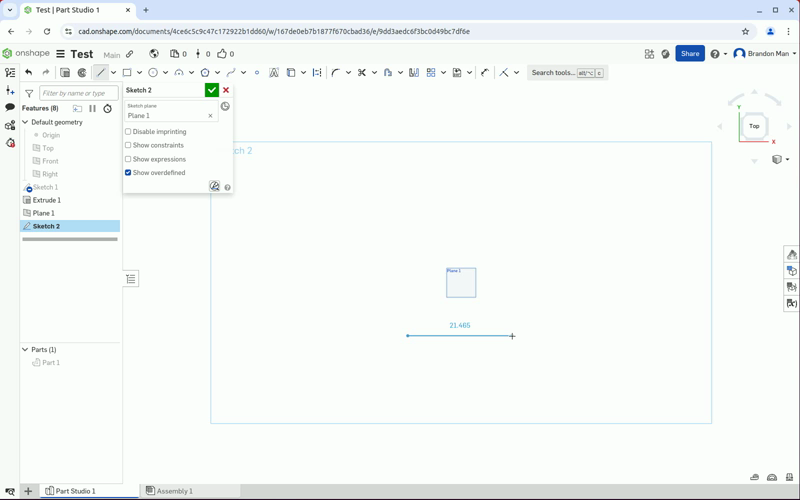
click(512, 335)
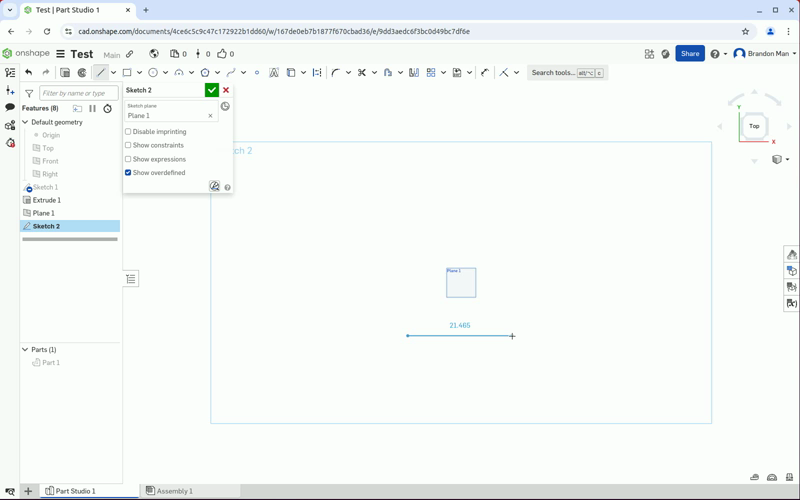
key_up(shift)
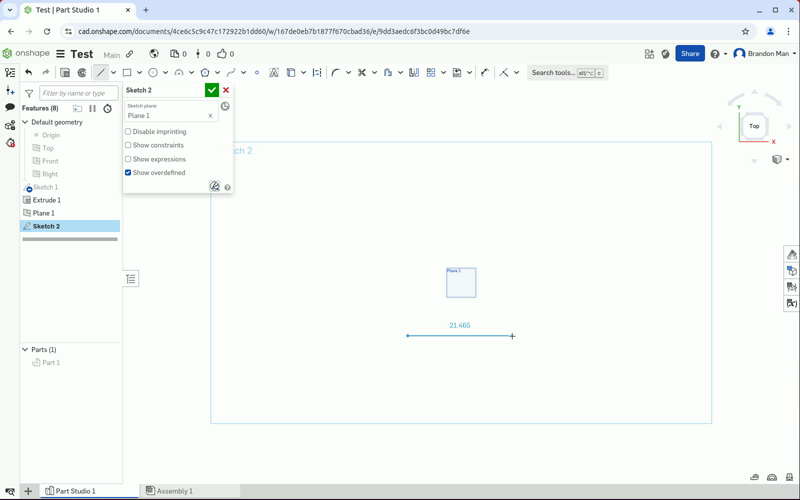
key_down(shift)
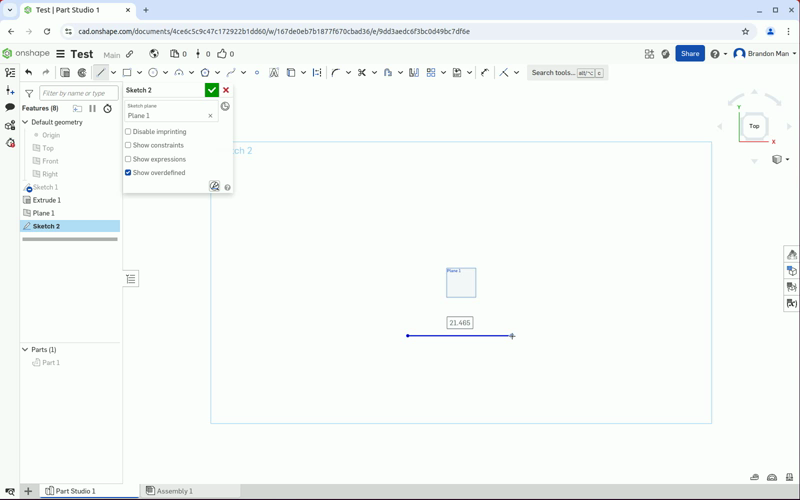
mouse_move(512, 231)
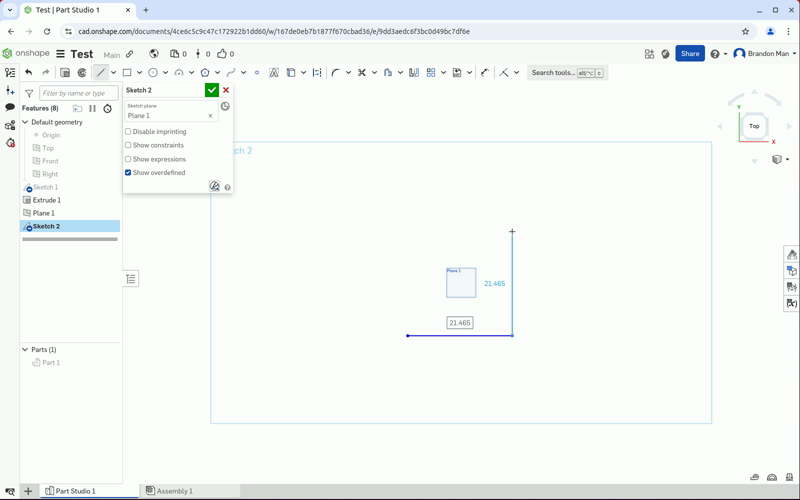
click(512, 231)
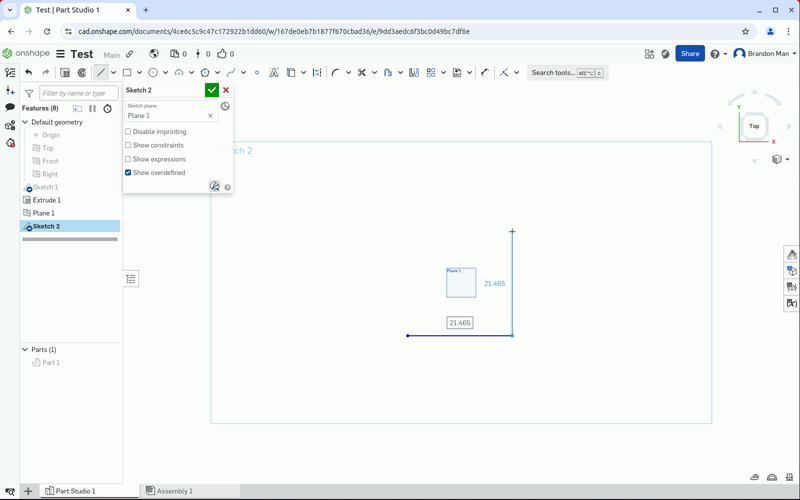
key_up(shift)
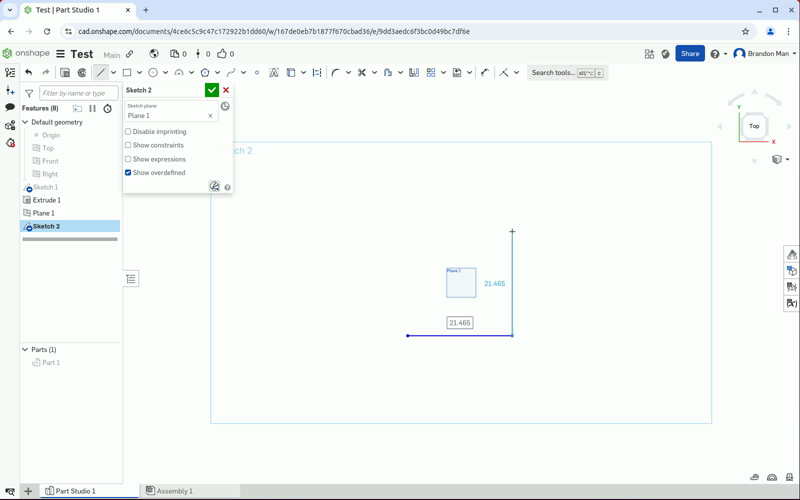
key_down(shift)
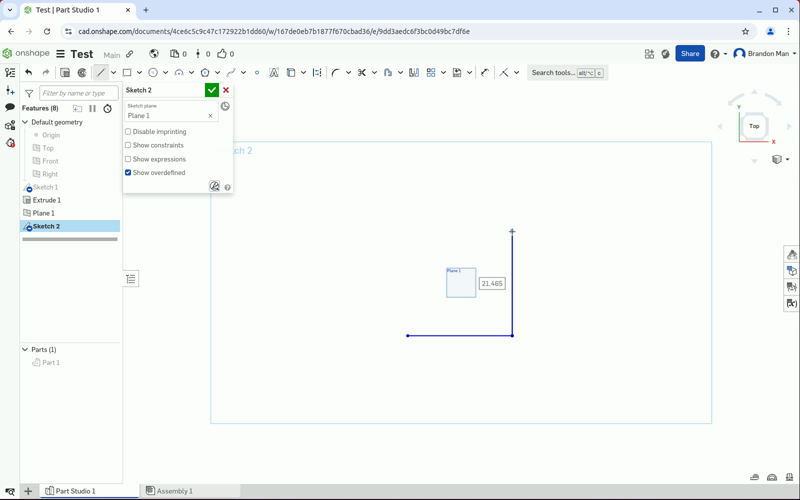
mouse_move(407, 231)
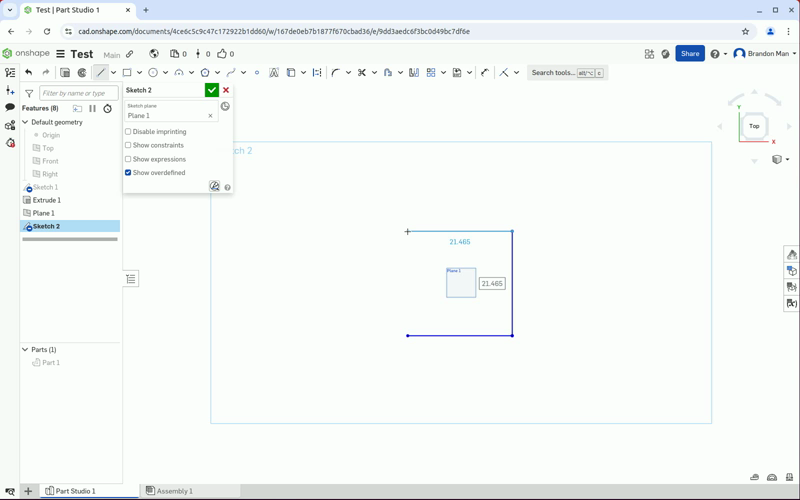
click(407, 231)
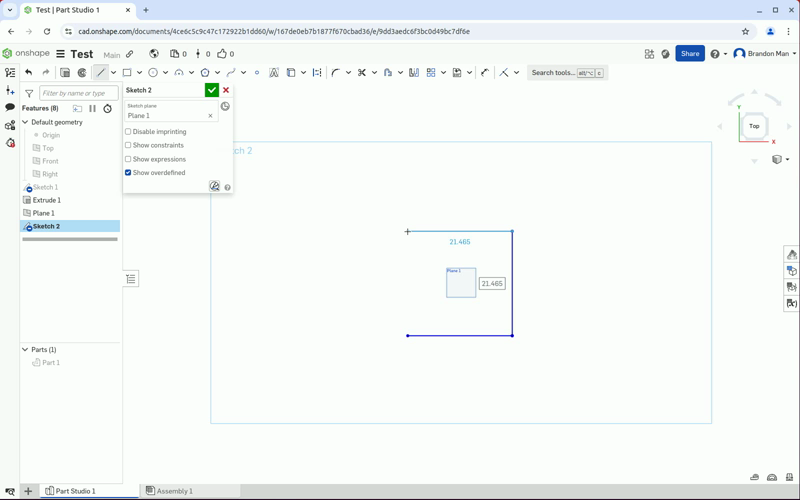
key_up(shift)
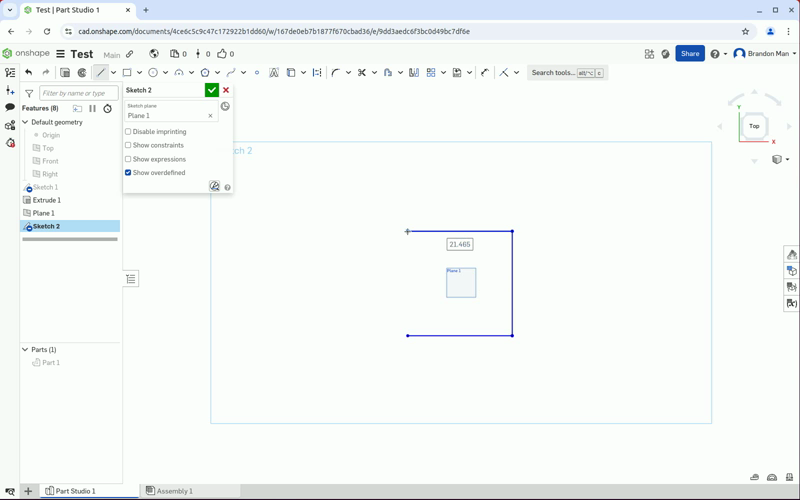
key_down(shift)
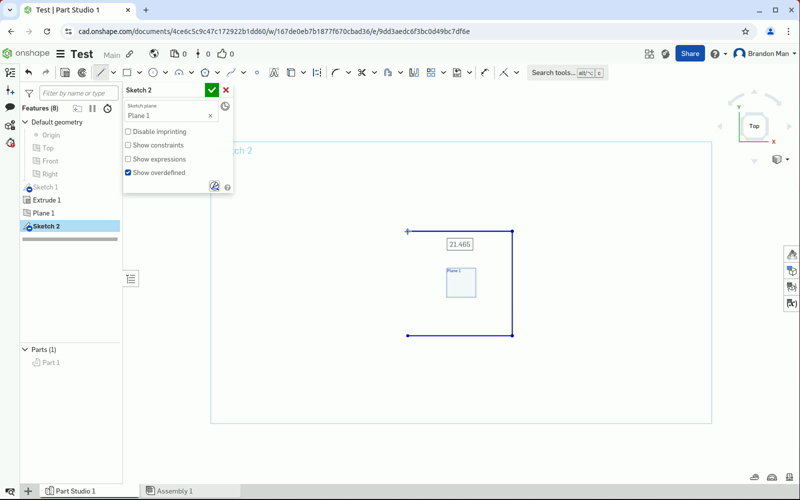
mouse_move(407, 335)
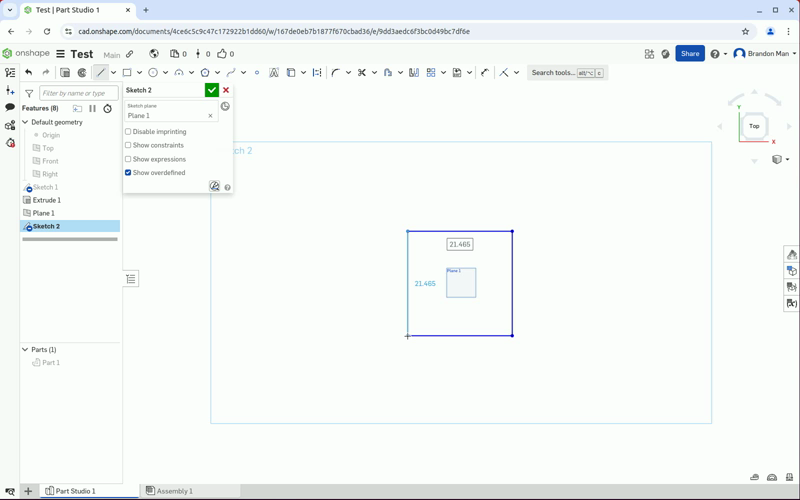
key_up(shift)
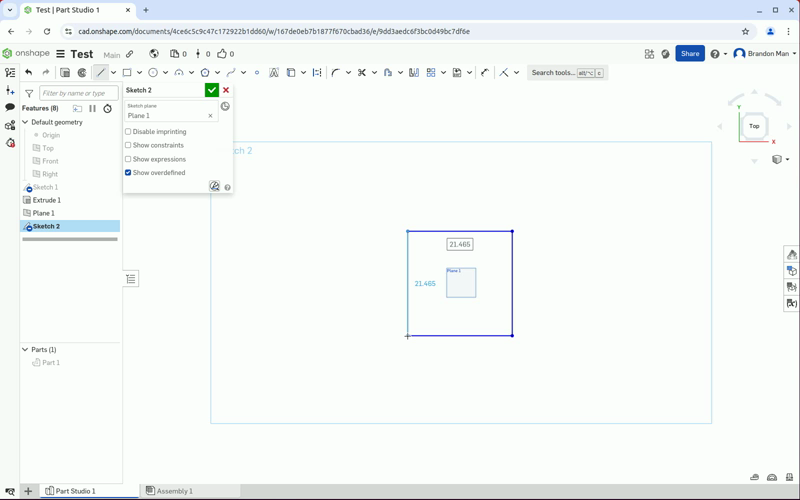
click(407, 335)
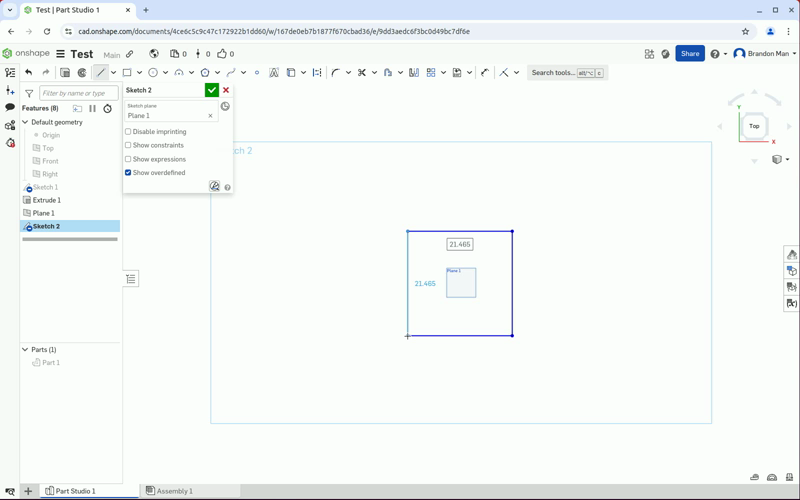
key(esc)
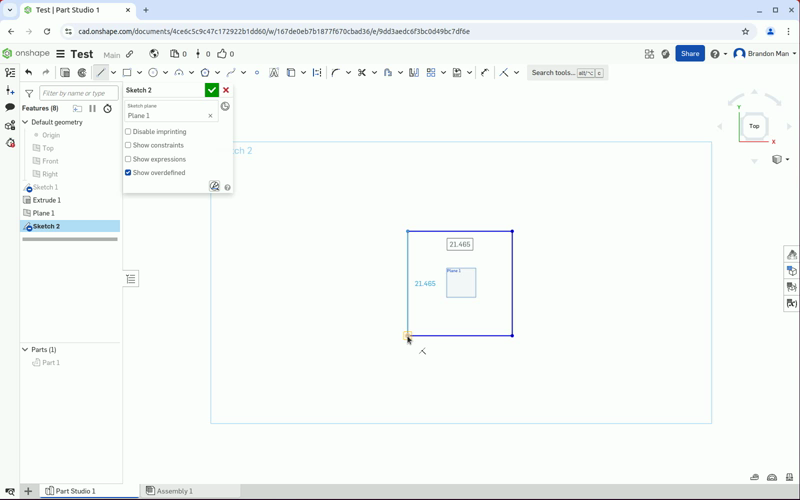
mouse_move(475, 278)
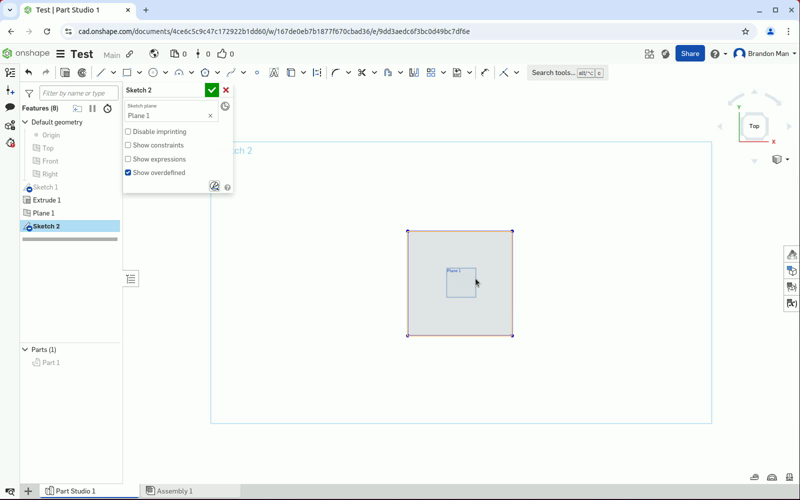
click(475, 278)
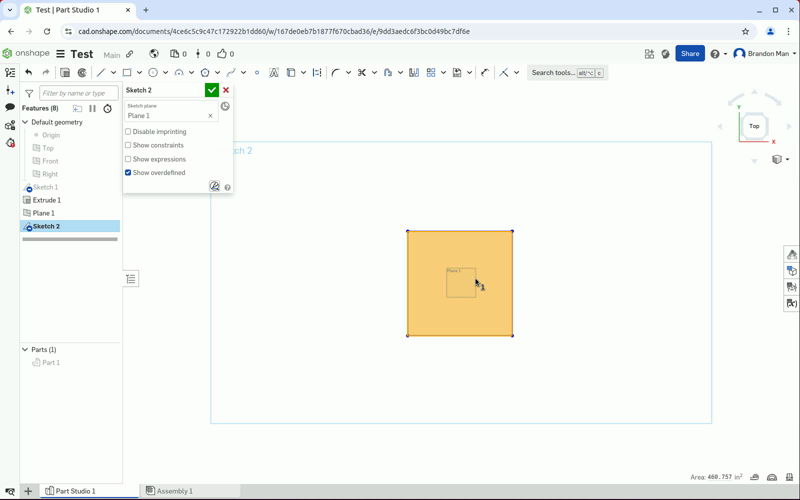
mouse_move(73, 352)
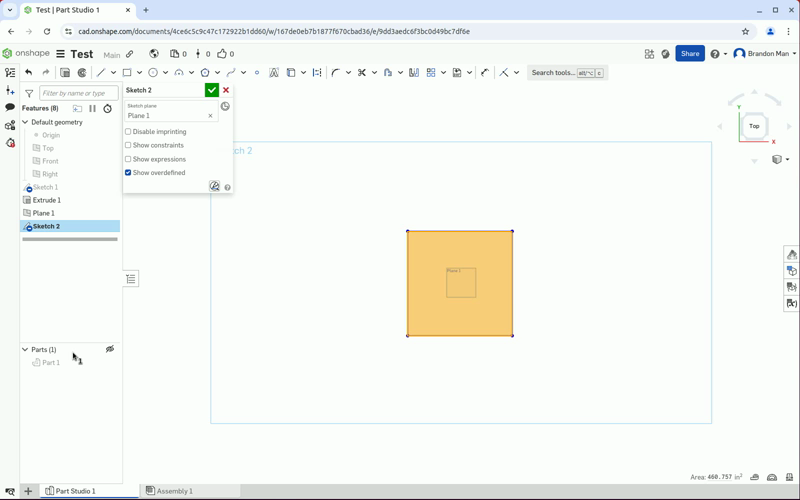
key(shift+y)
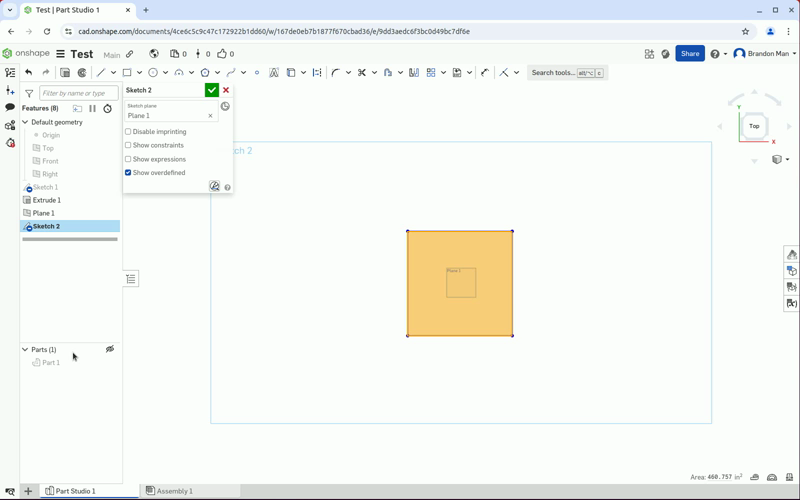
key(shift+e)
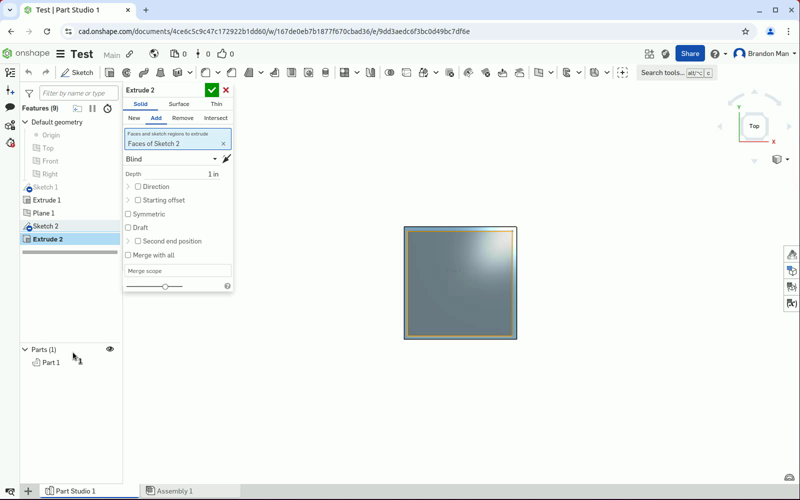
mouse_move(143, 106)
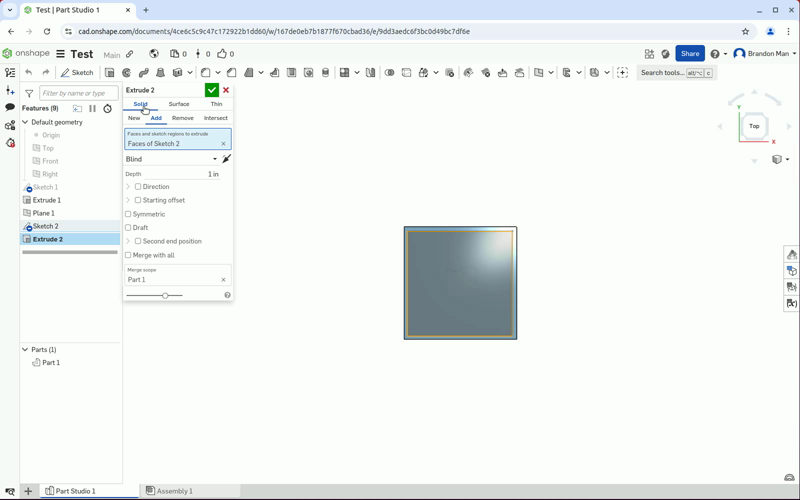
click(143, 106)
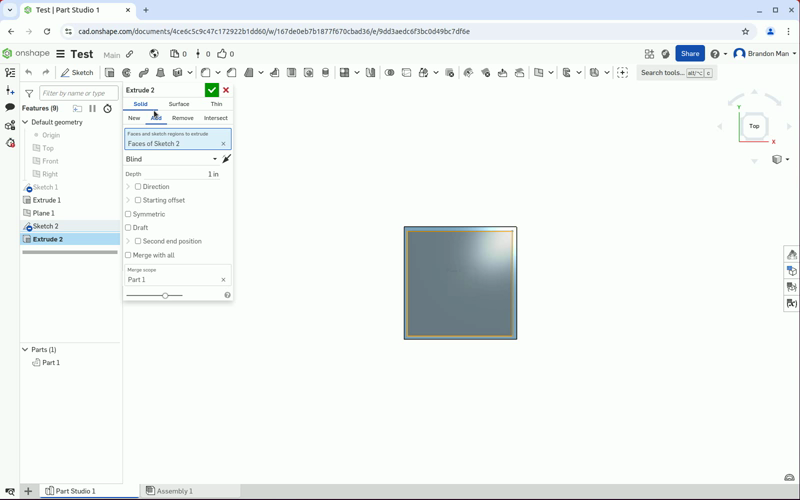
mouse_move(186, 120)
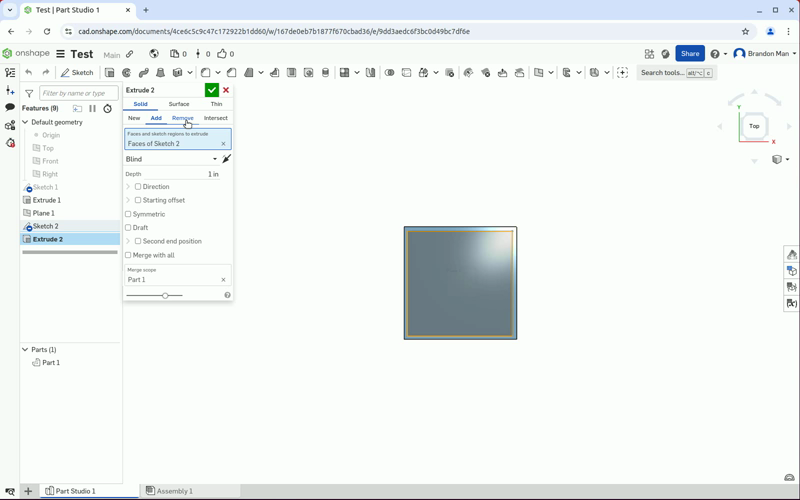
click(186, 120)
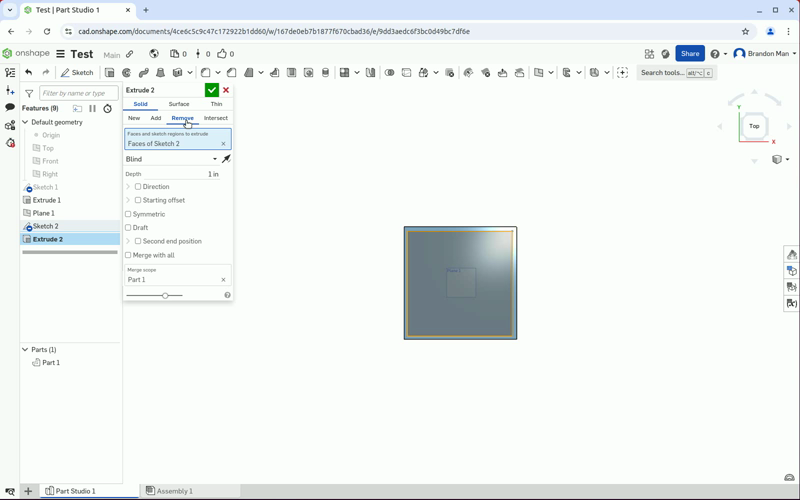
key(tab, 4)
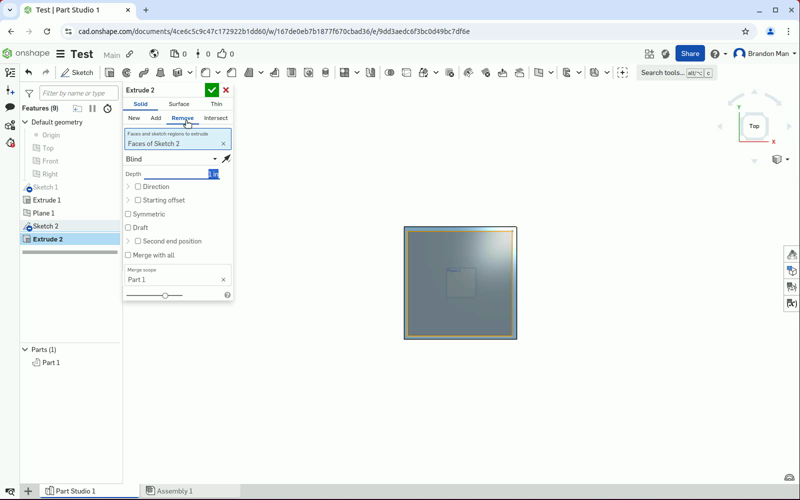
text(9.869)
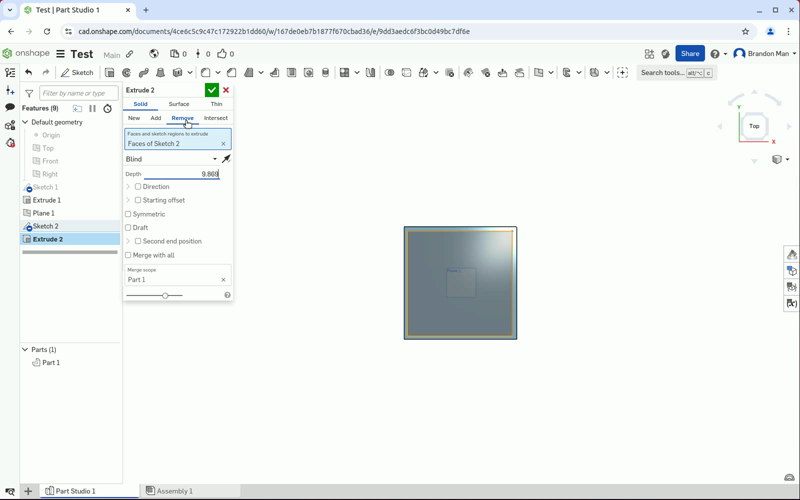
key(tab, 6)
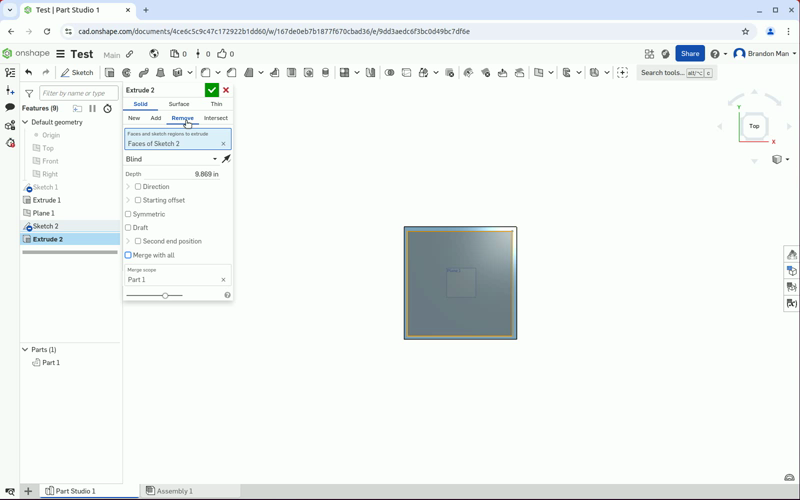
key(space)
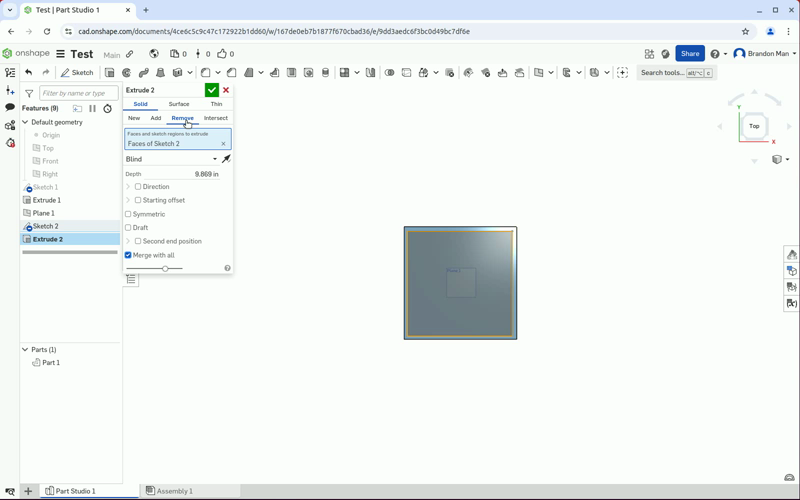
key(enter)
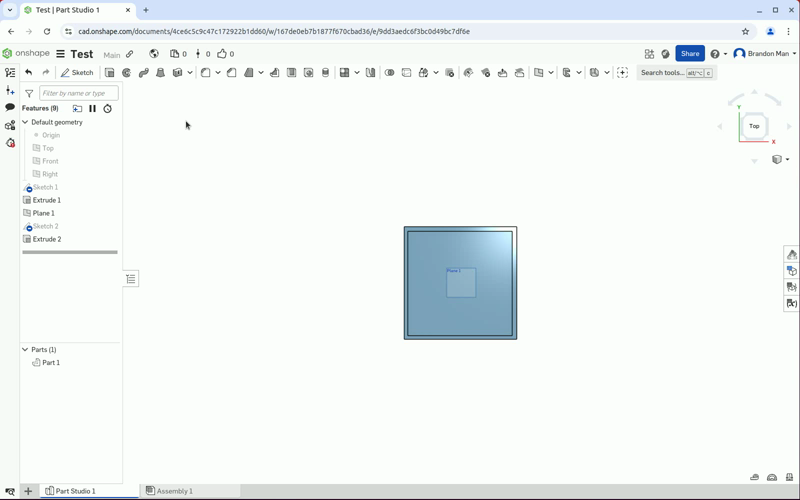
key(shift+h)
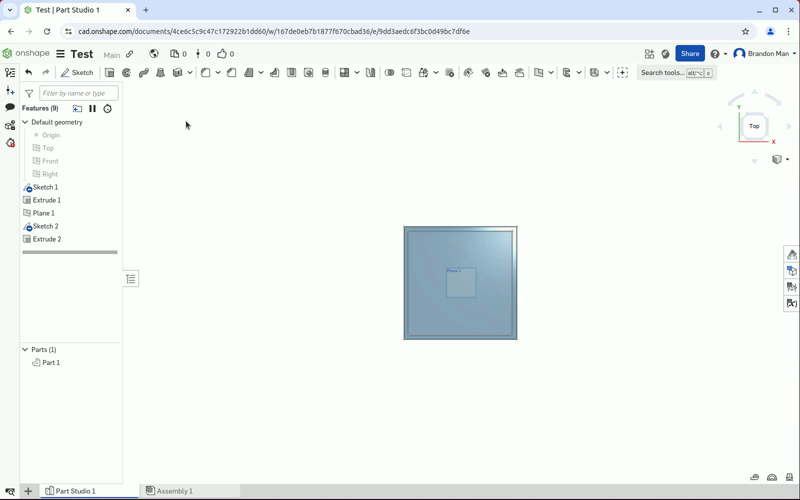
key(shift+h)
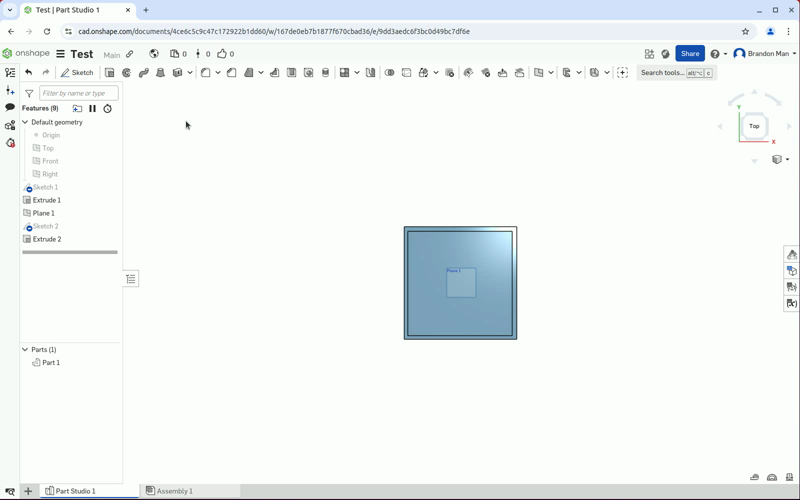
mouse_move(73, 189)
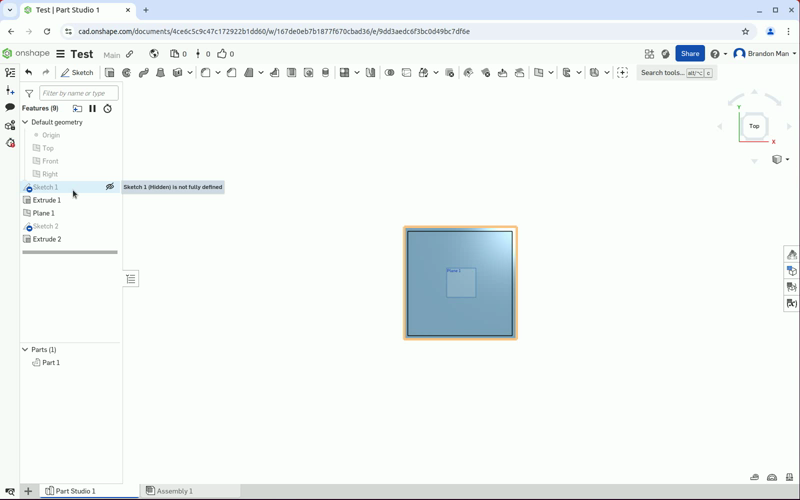
click(73, 189)
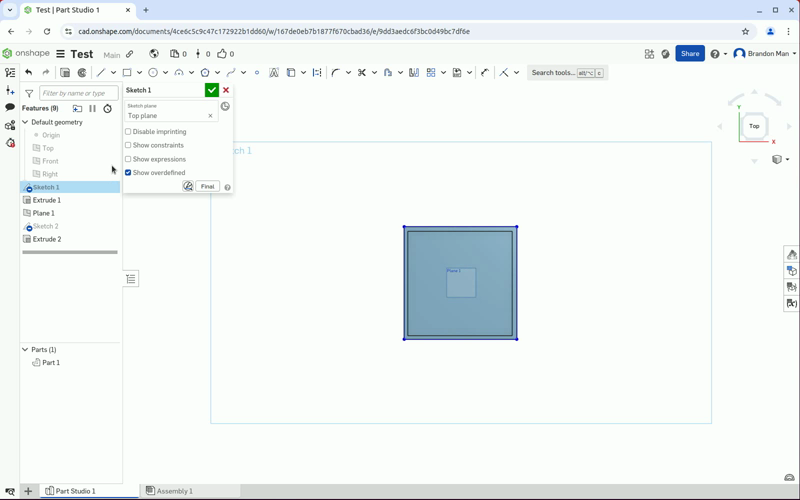
mouse_move(229, 92)
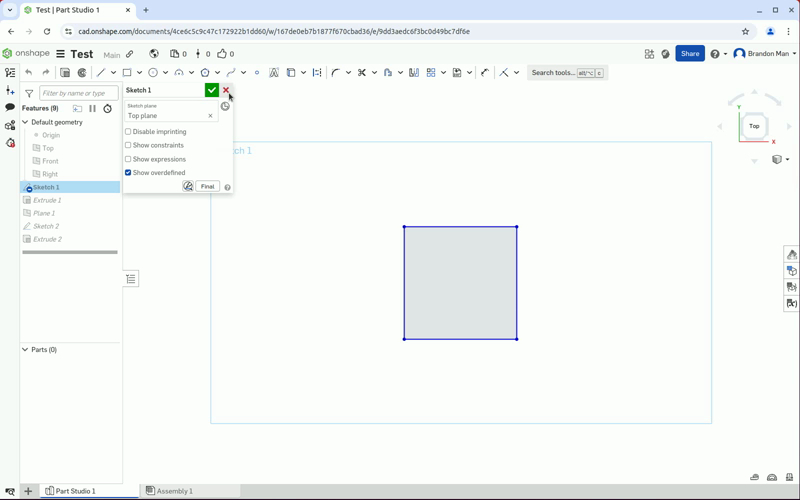
click(229, 92)
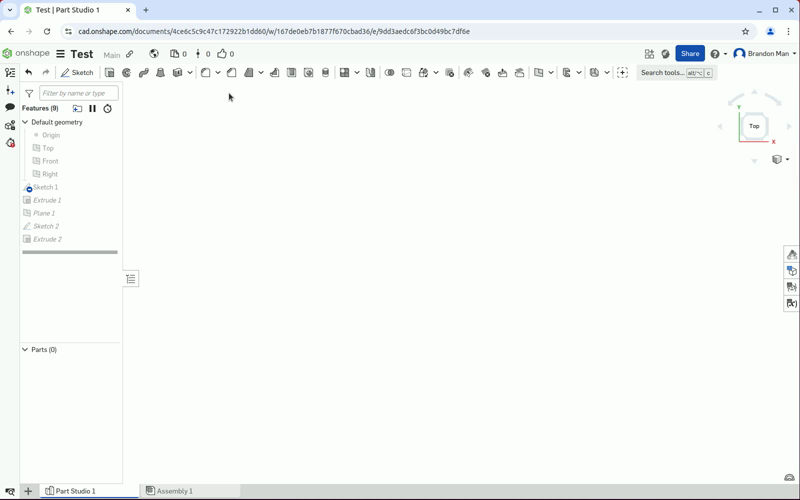
mouse_move(73, 352)
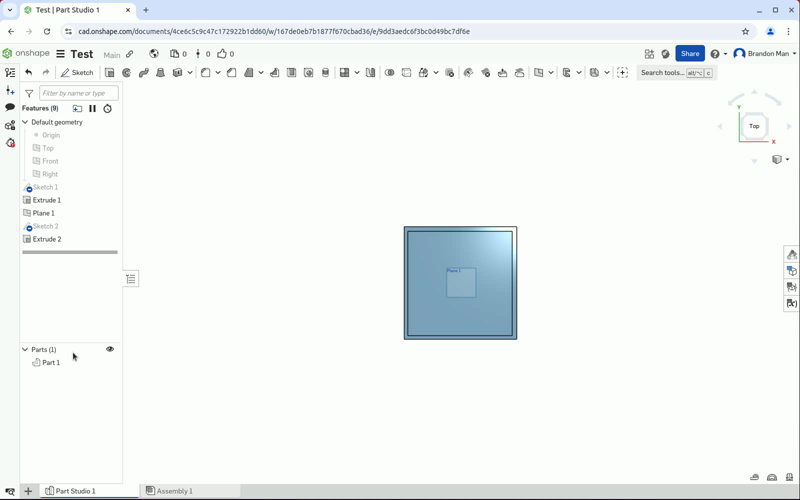
key(y)
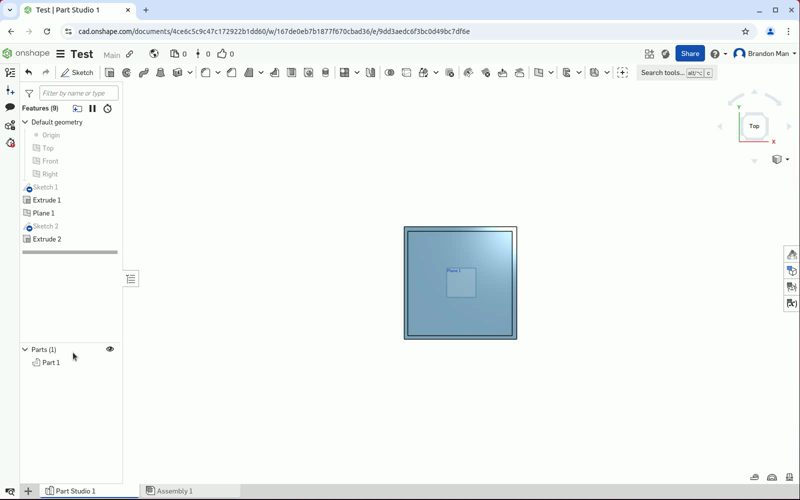
key(shift+p)
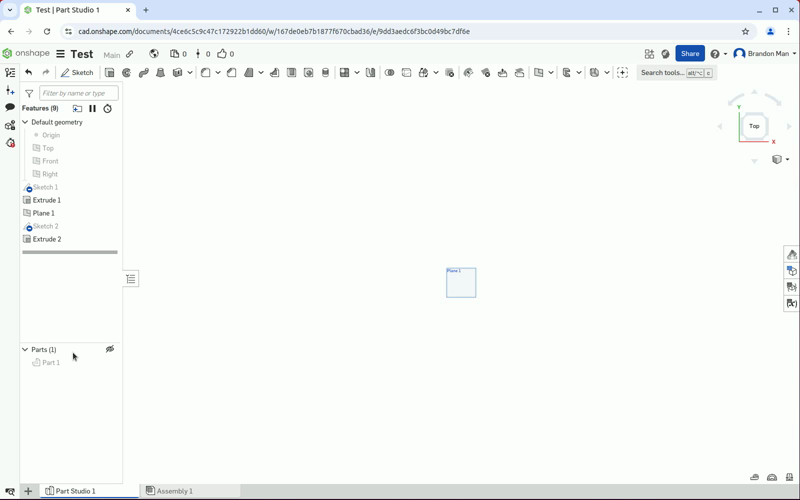
key(space)
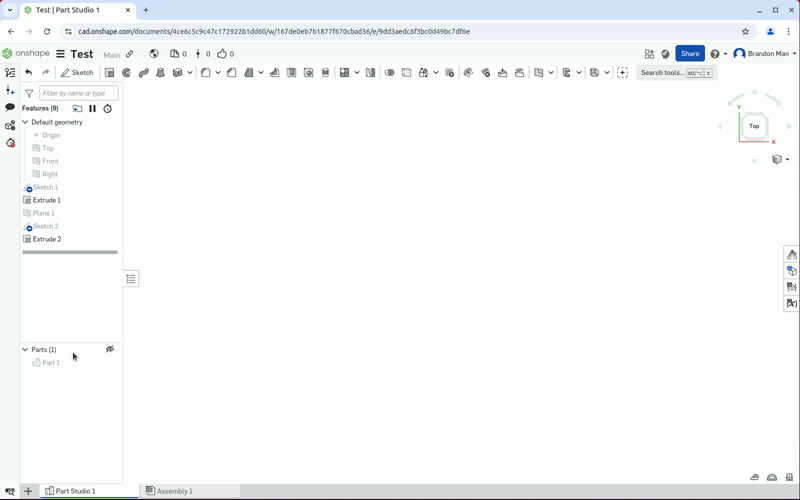
key_down(shift)
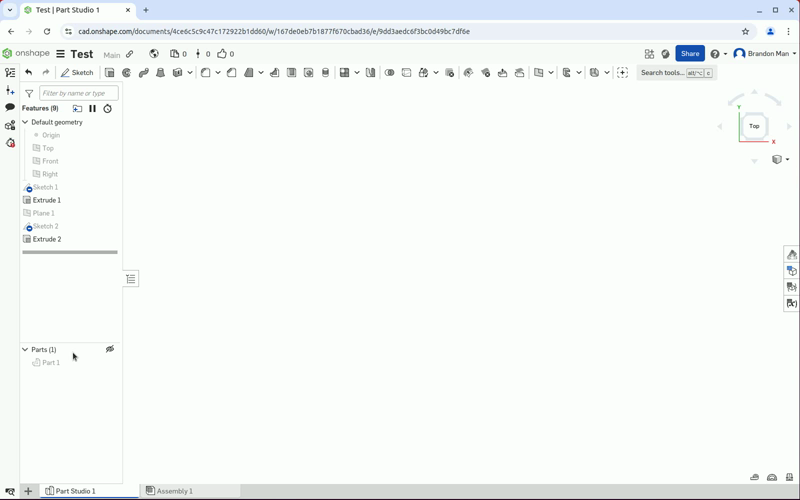
key(up)
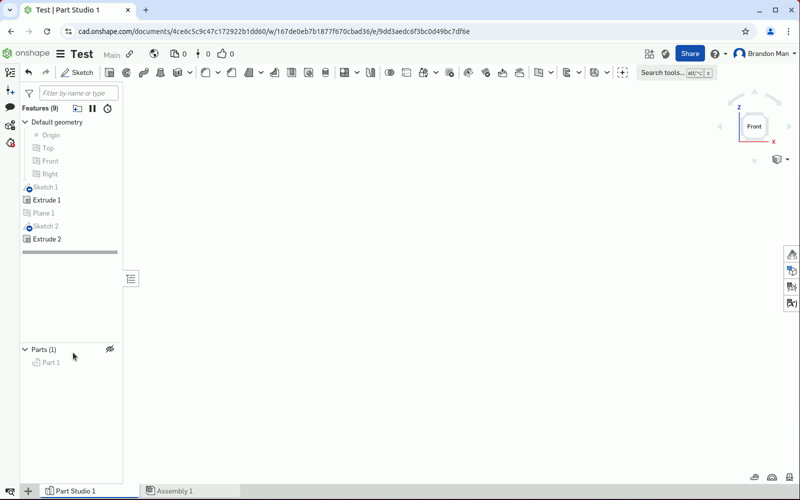
key_up(shift)
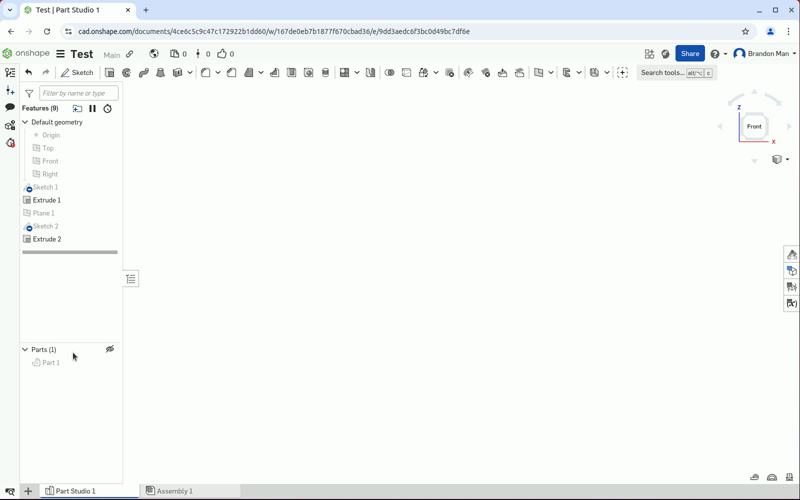
mouse_move(73, 352)
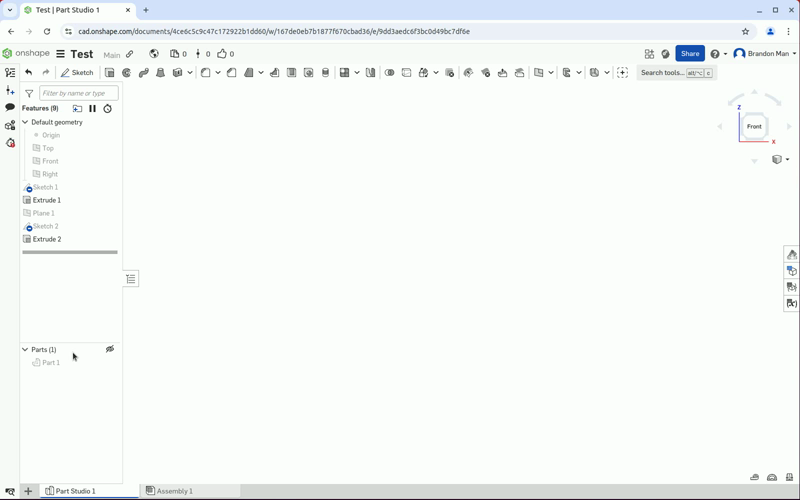
key(shift+y)
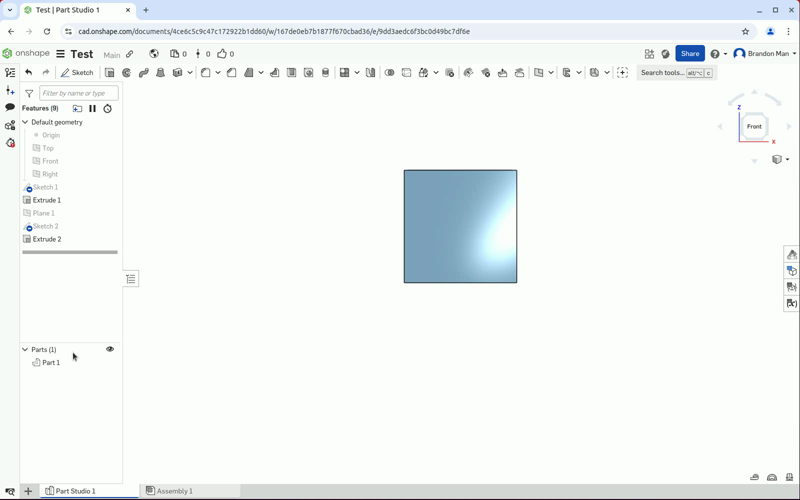
mouse_move(541, 75)
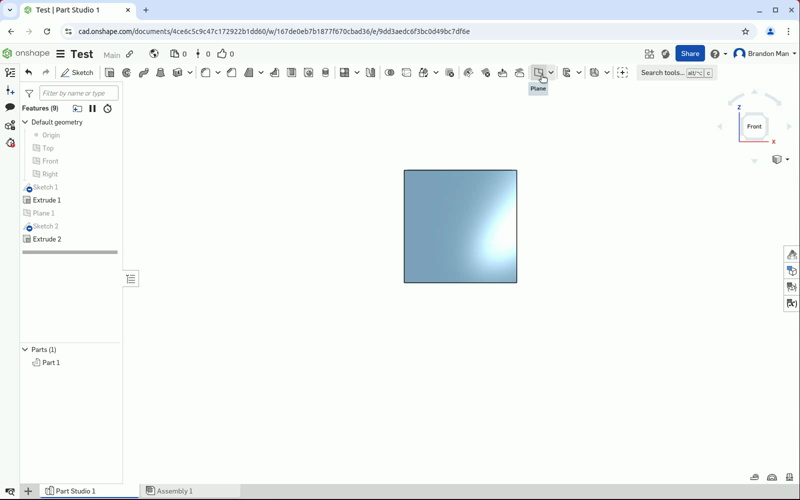
click(541, 75)
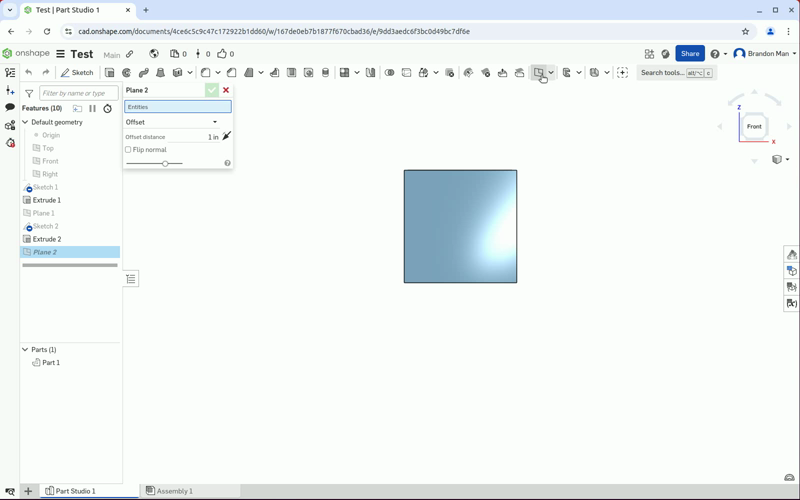
mouse_move(73, 163)
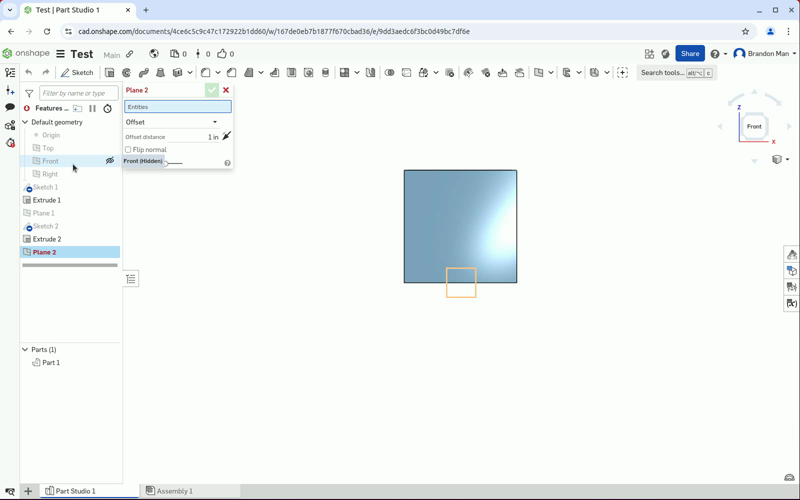
click(73, 163)
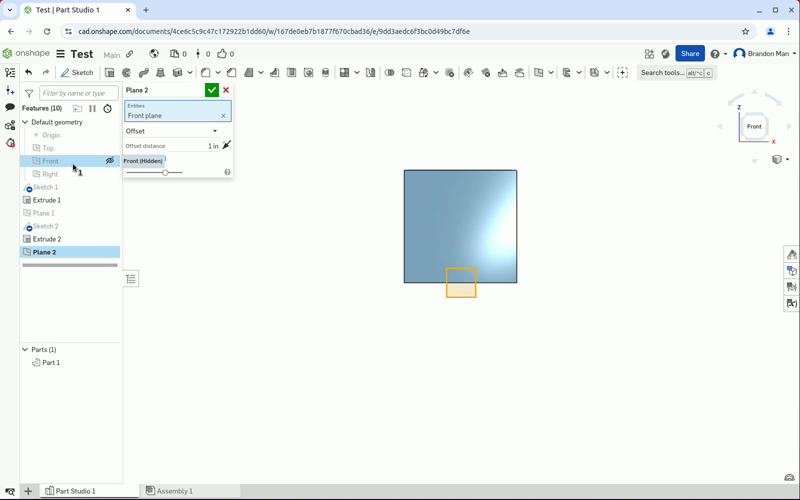
key(tab, 2)
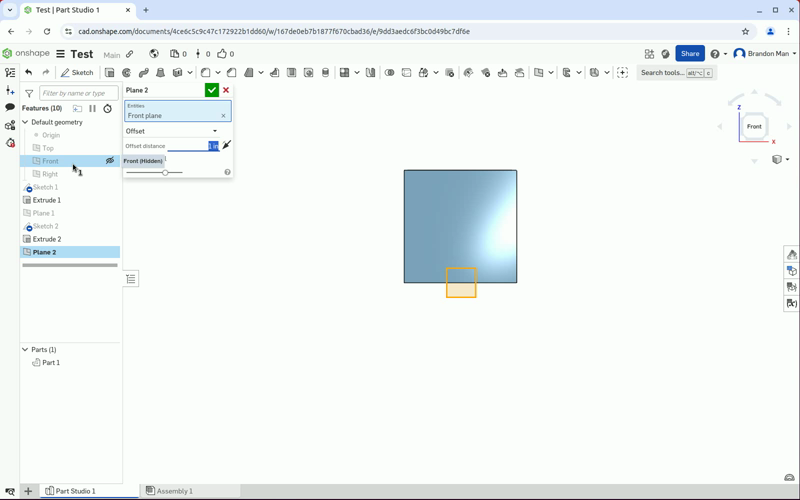
text(11.554)
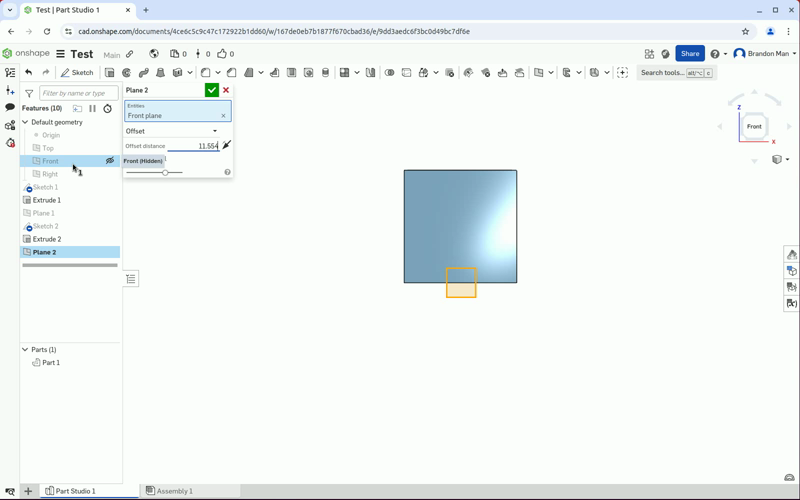
key(enter, 2)
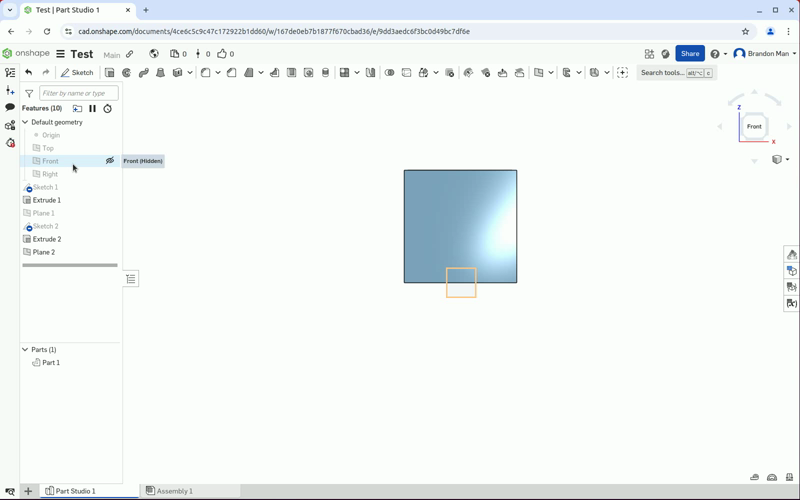
key(shift+s)
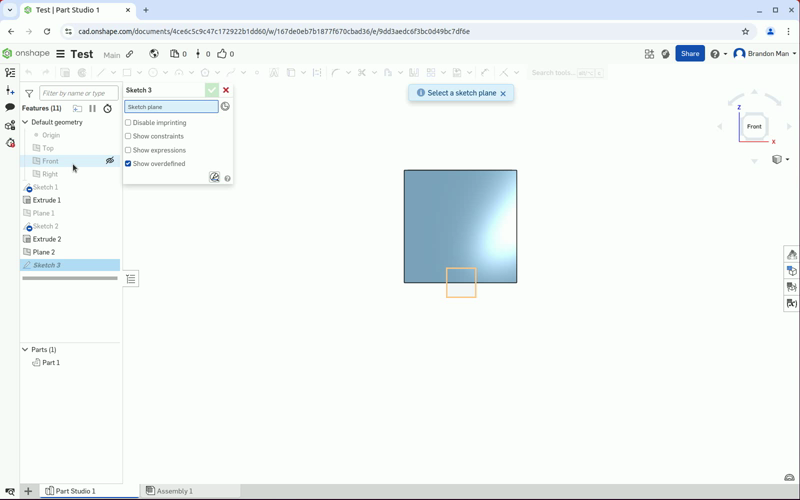
mouse_move(73, 254)
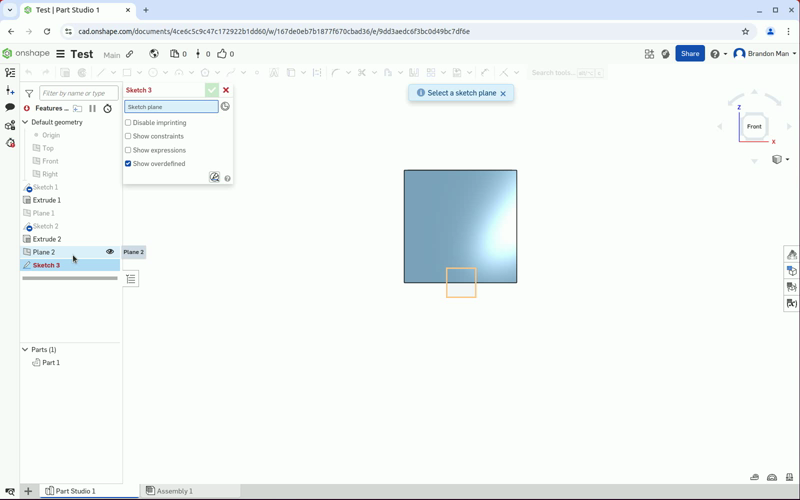
click(73, 254)
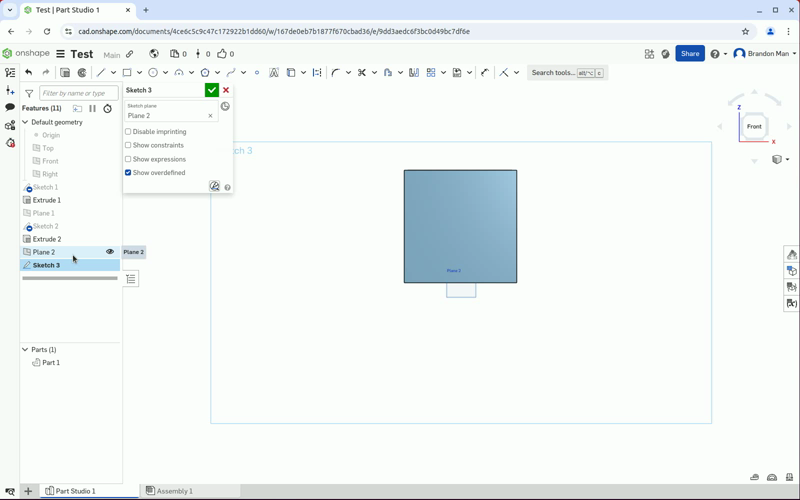
mouse_move(73, 352)
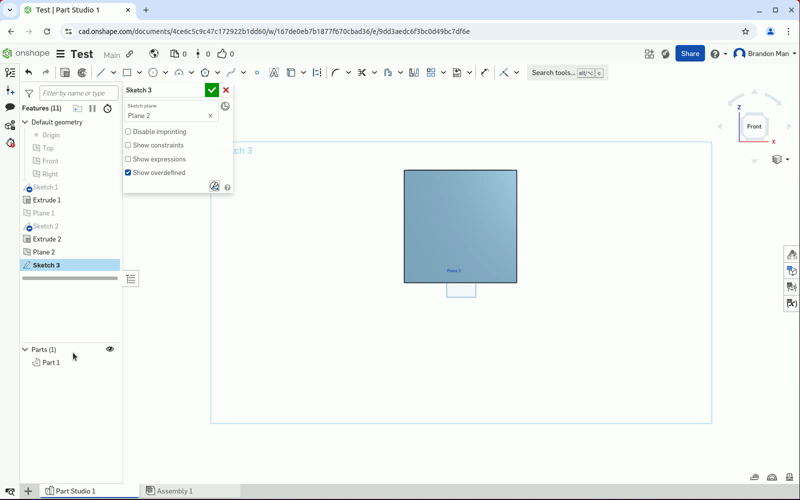
key(y)
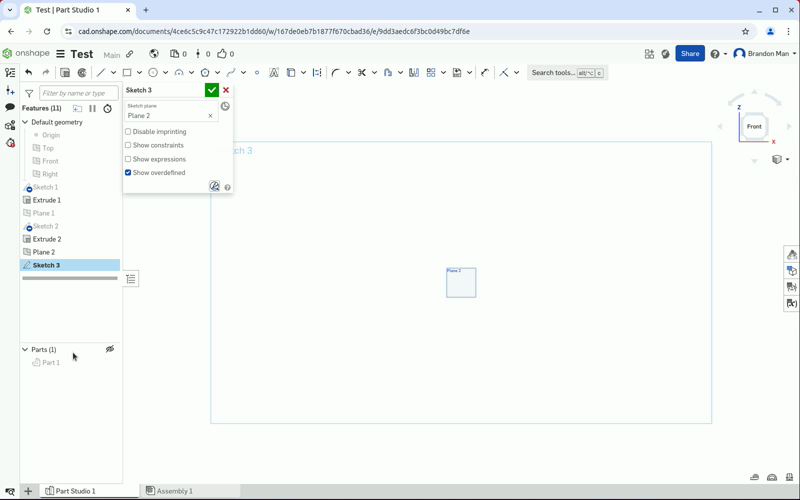
key(l)
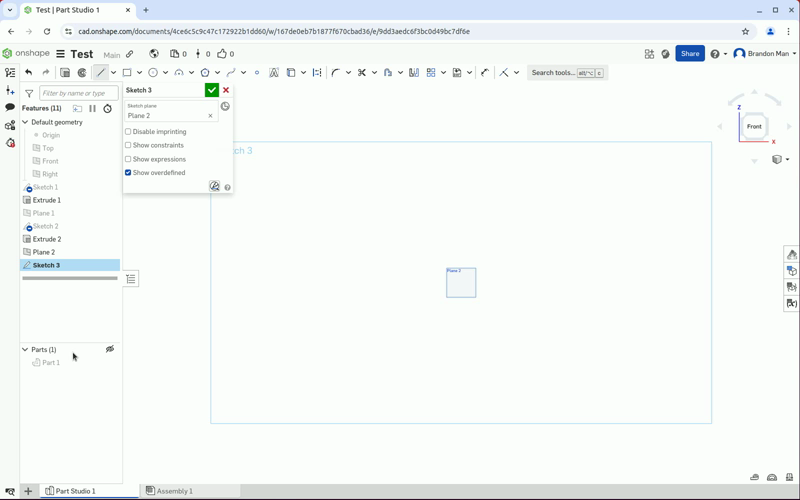
key_down(shift)
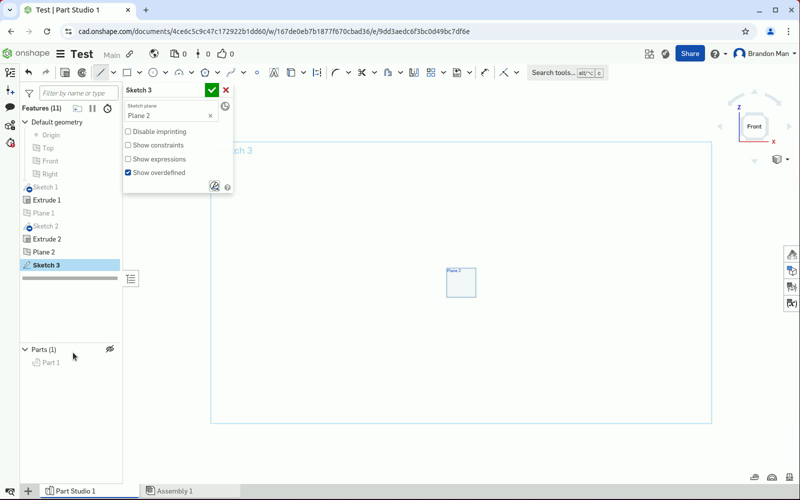
mouse_move(407, 278)
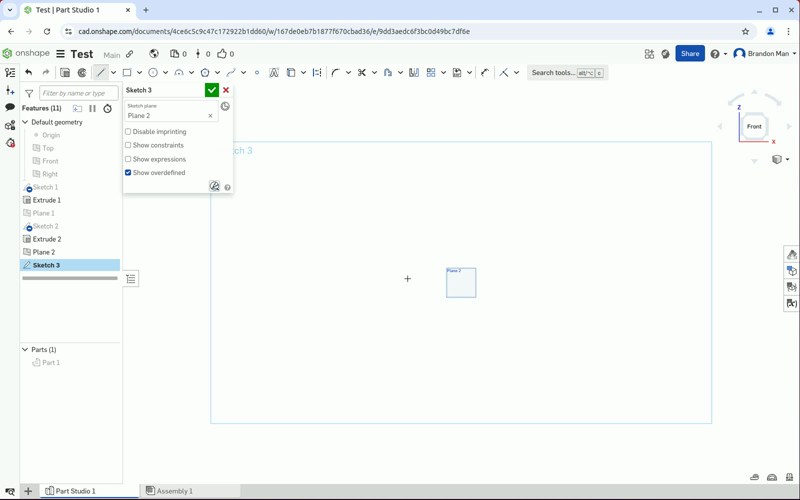
click(407, 278)
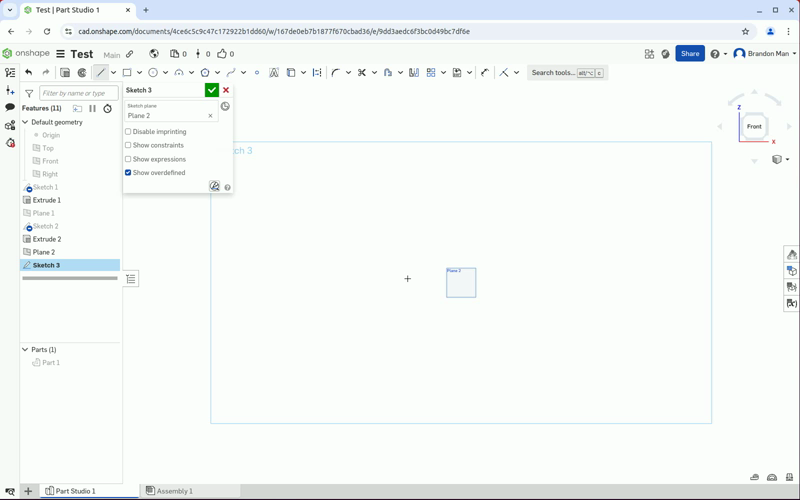
key_up(shift)
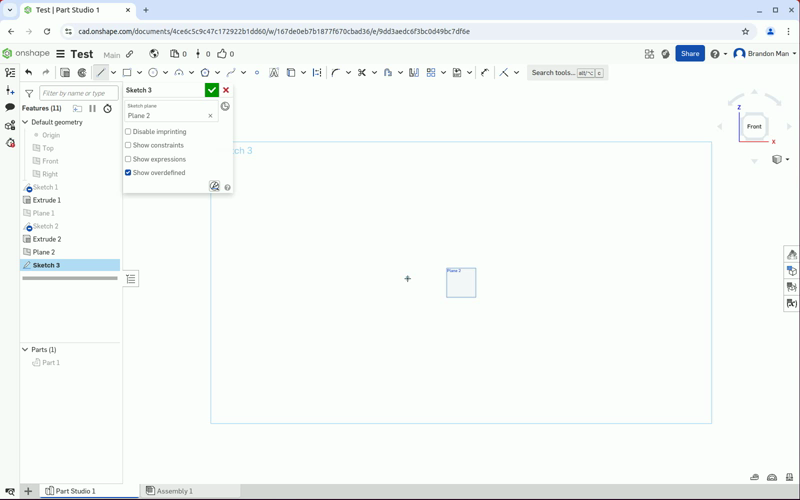
key_down(shift)
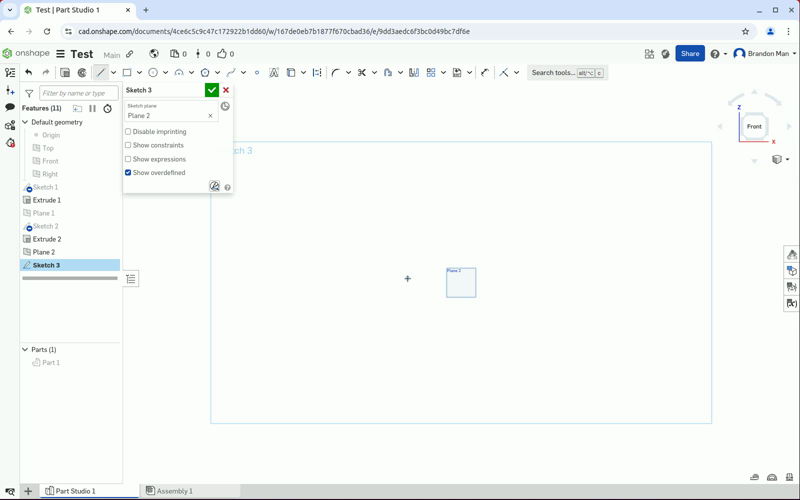
mouse_move(512, 278)
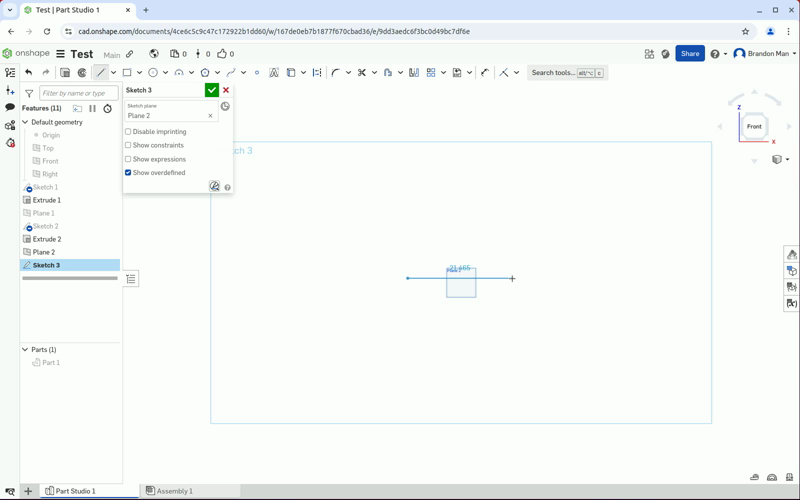
click(512, 278)
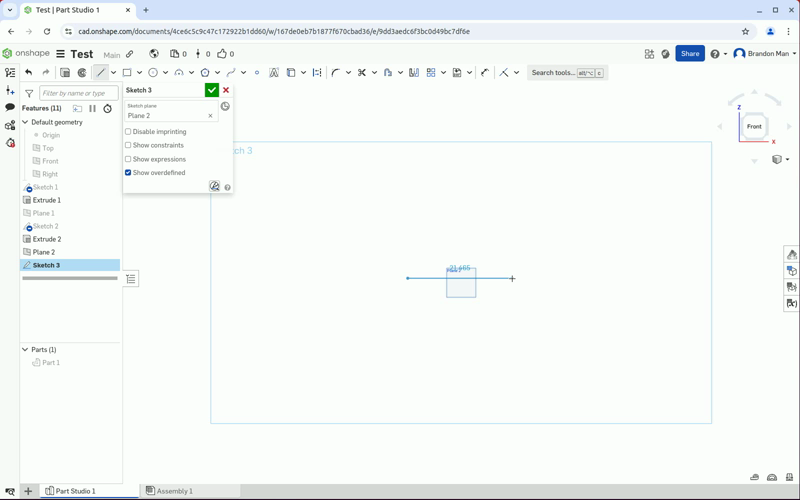
key_up(shift)
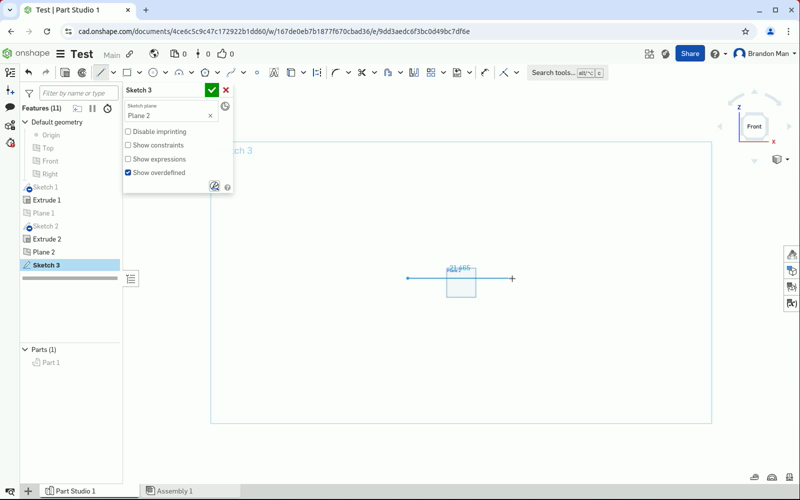
key_down(shift)
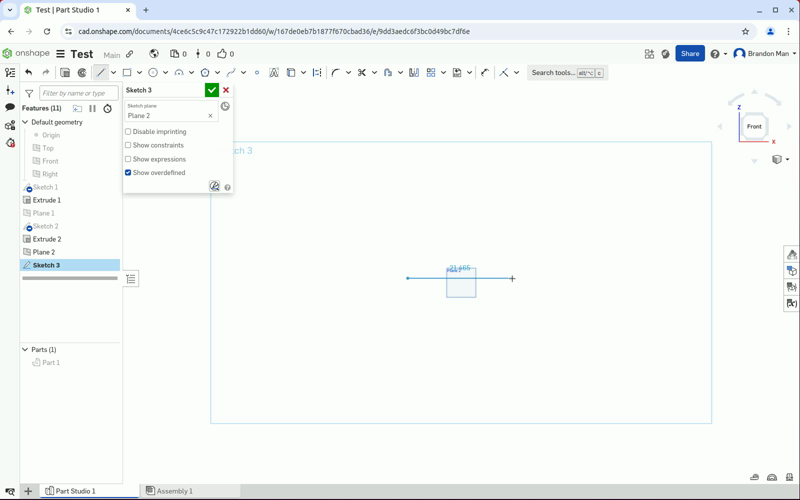
mouse_move(542, 278)
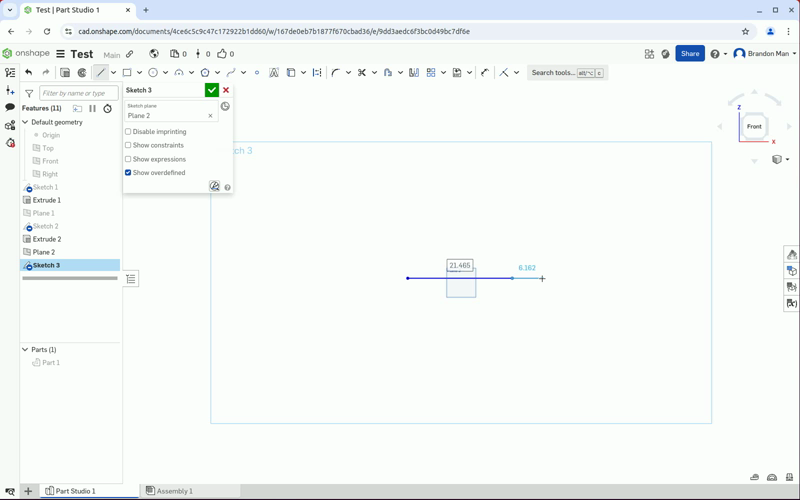
mouse_move(512, 222)
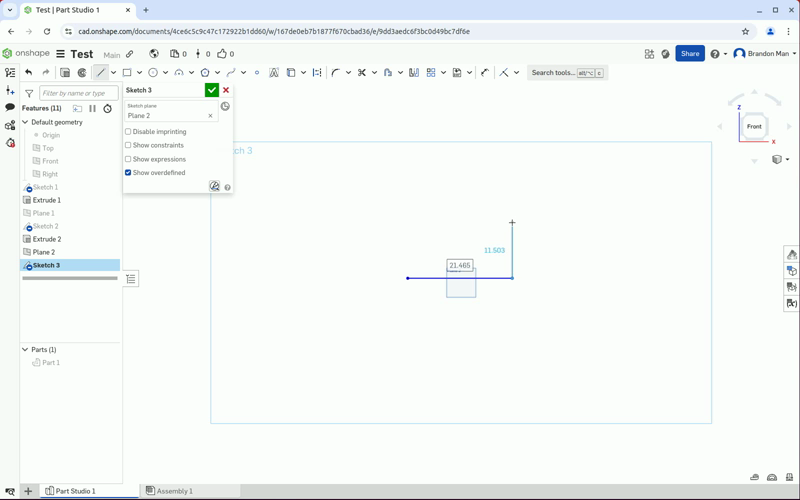
click(512, 222)
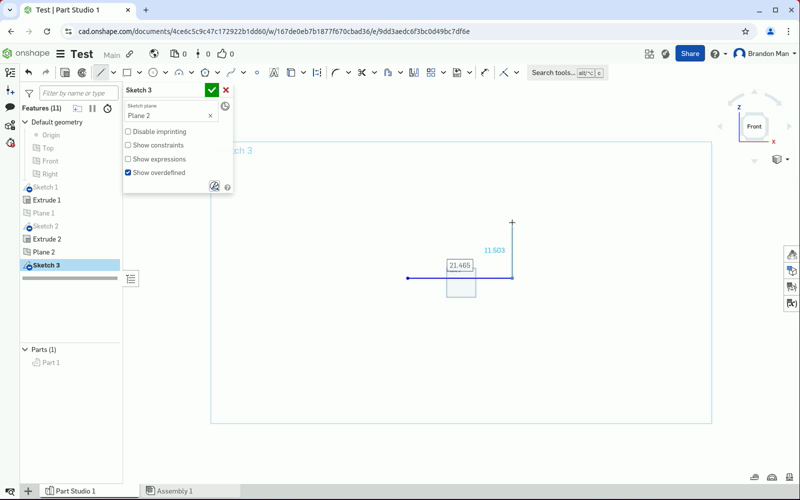
key_up(shift)
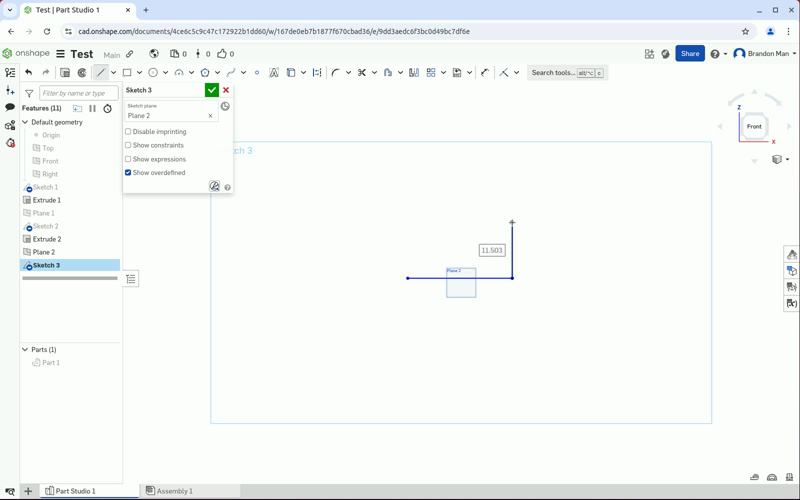
key_down(shift)
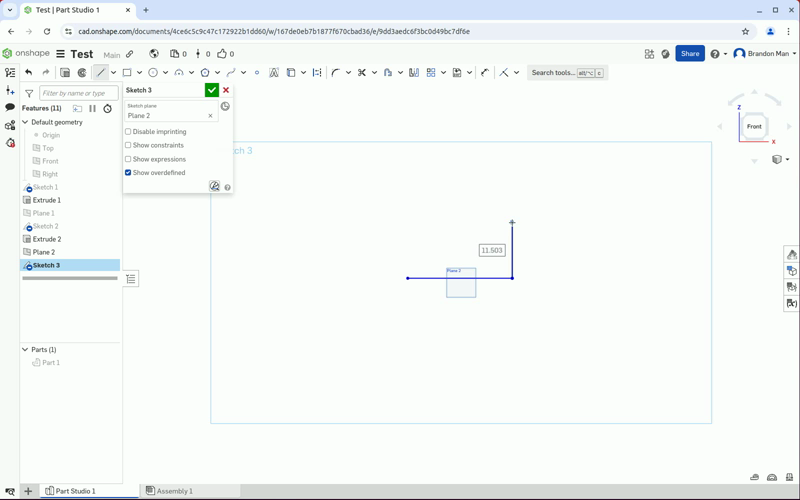
mouse_move(407, 222)
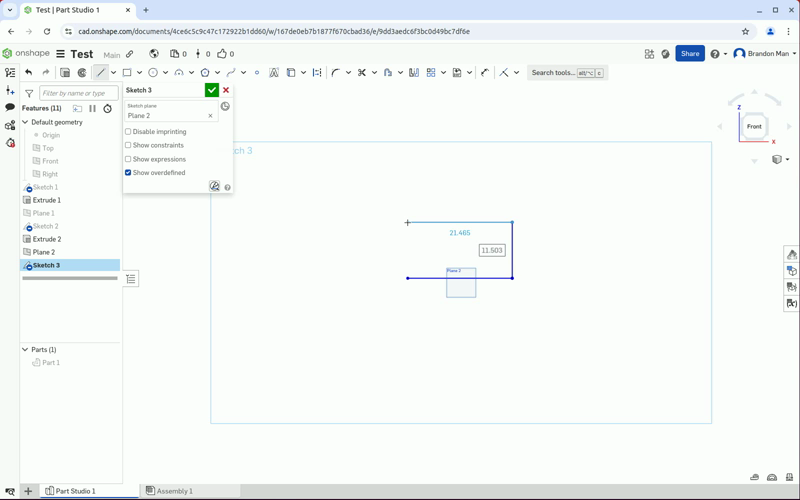
click(407, 222)
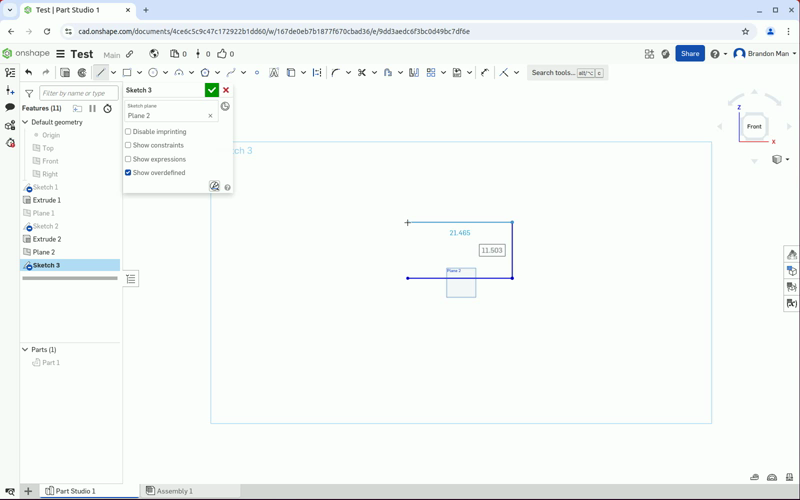
key_up(shift)
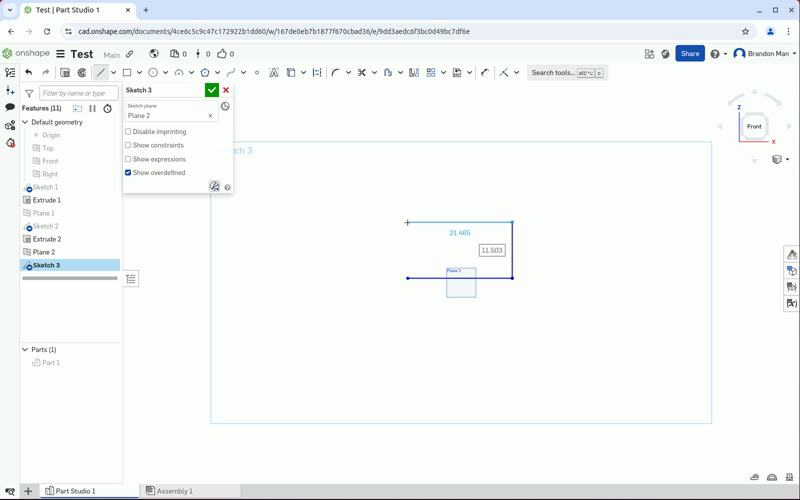
mouse_move(437, 222)
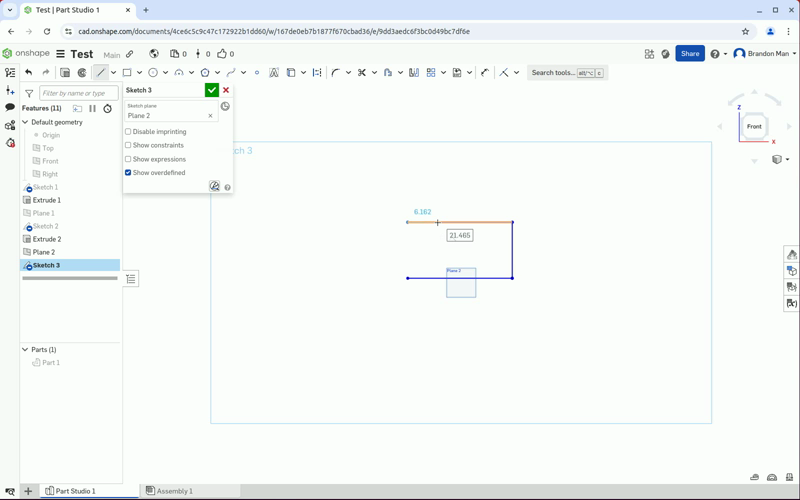
key_down(shift)
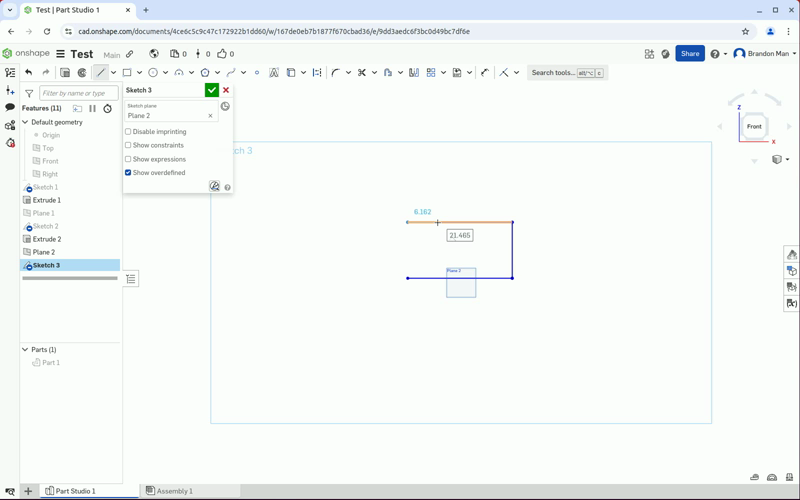
mouse_move(407, 278)
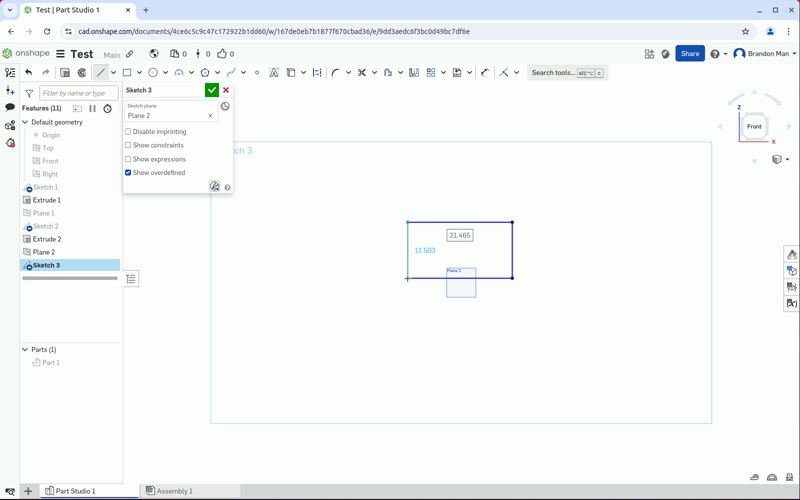
key_up(shift)
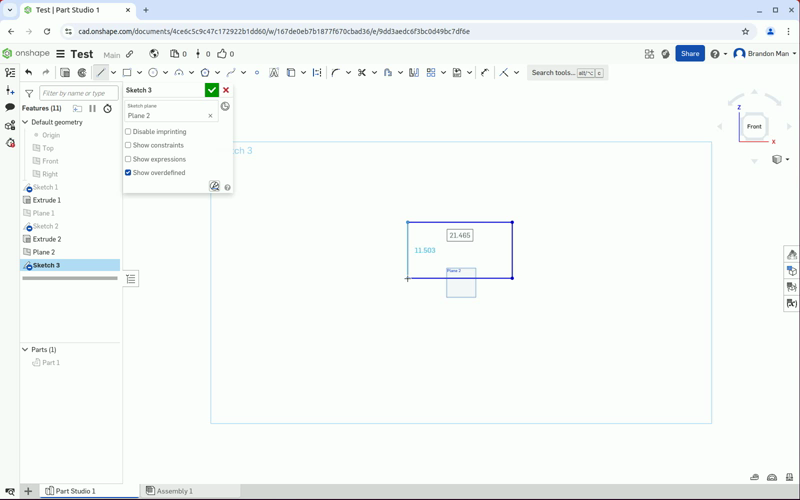
click(407, 278)
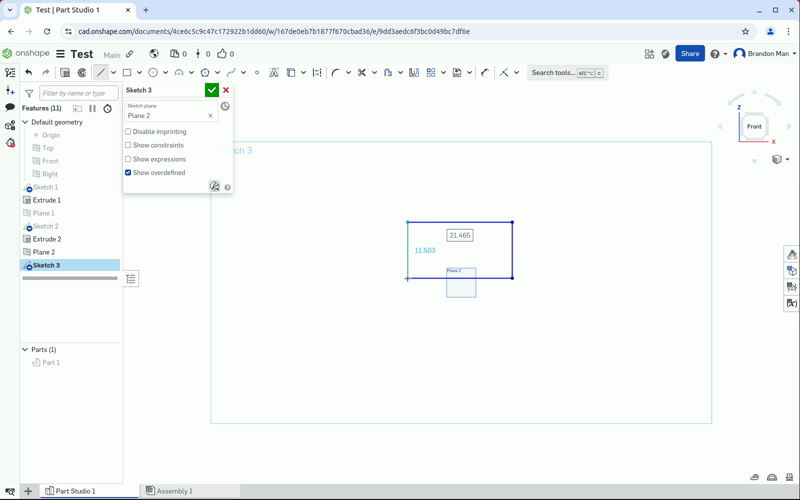
key(esc)
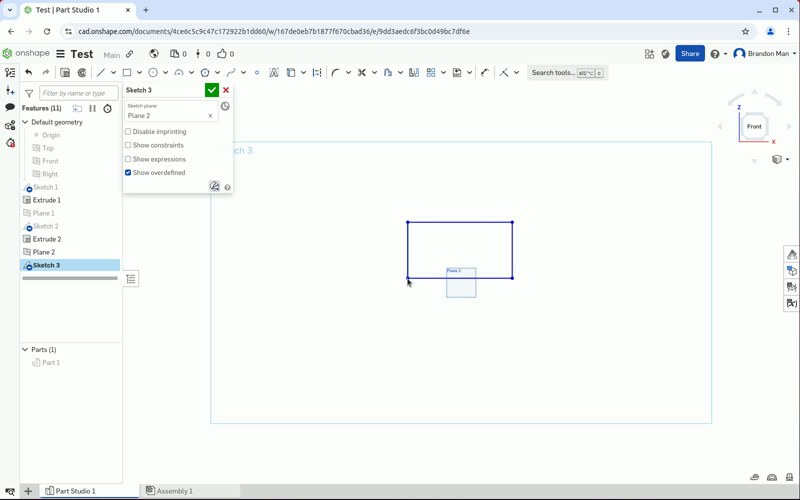
mouse_move(492, 226)
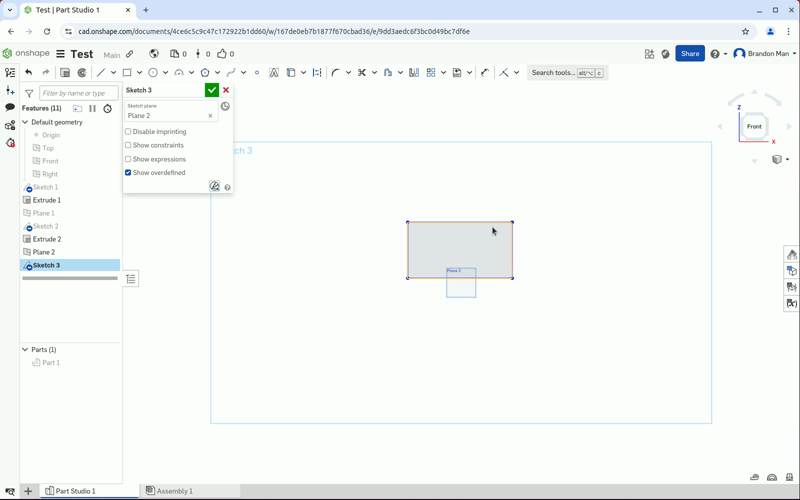
click(492, 226)
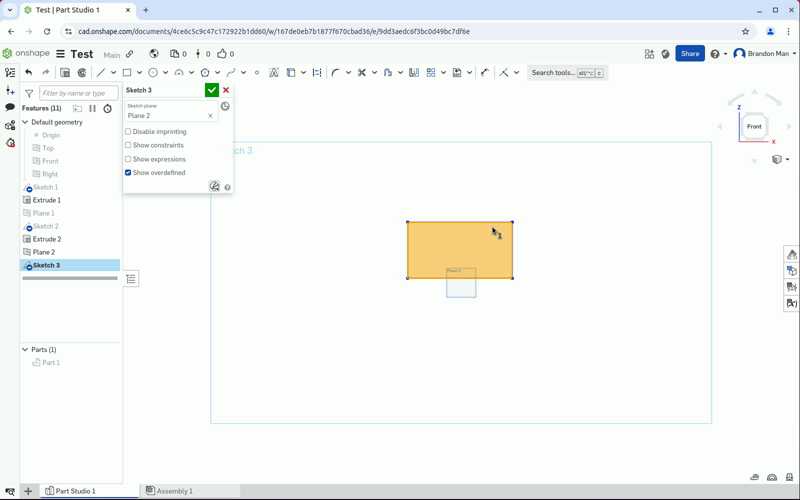
mouse_move(73, 352)
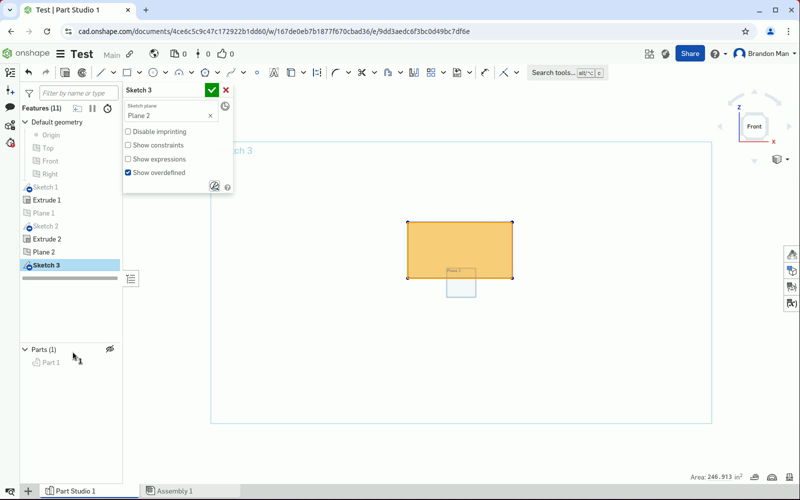
key(shift+y)
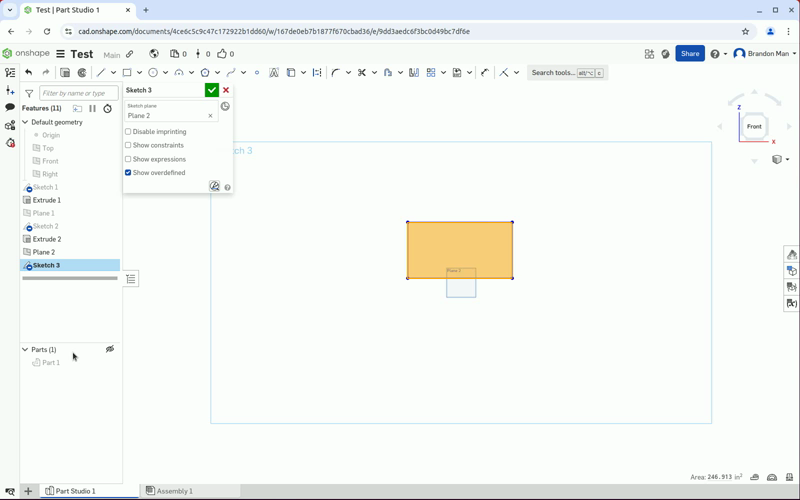
key(shift+e)
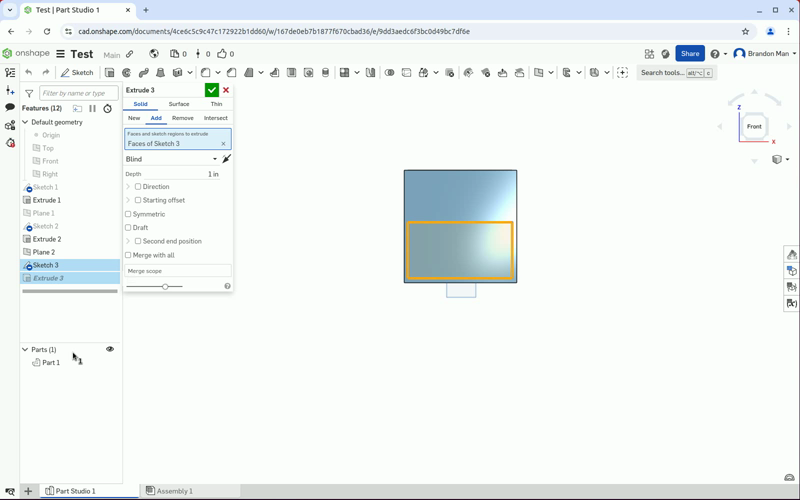
mouse_move(143, 106)
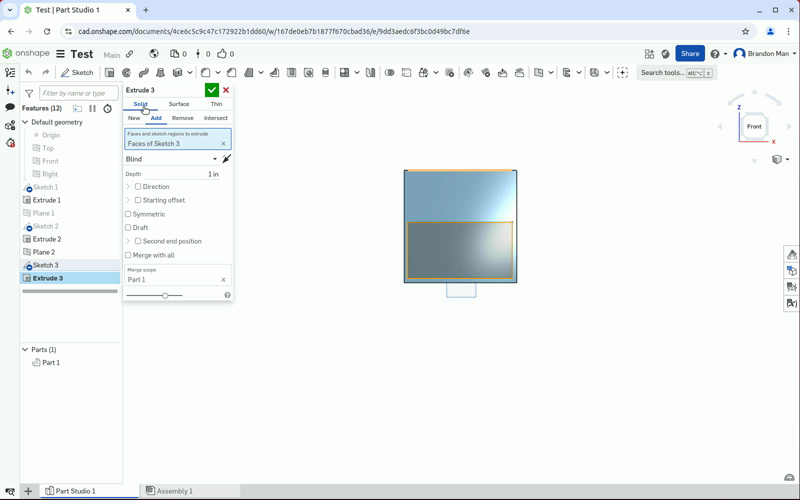
click(143, 106)
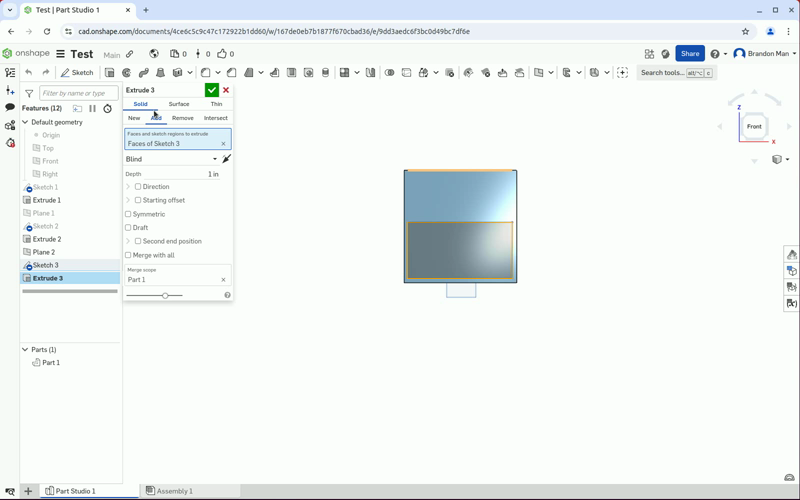
mouse_move(186, 120)
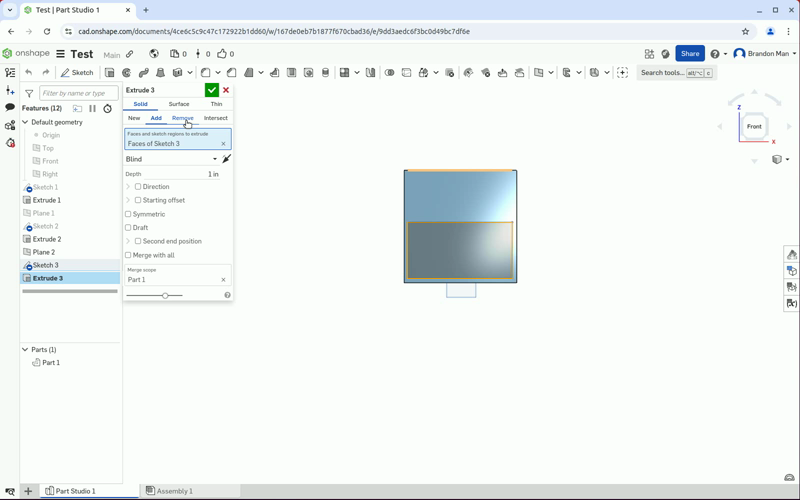
click(186, 120)
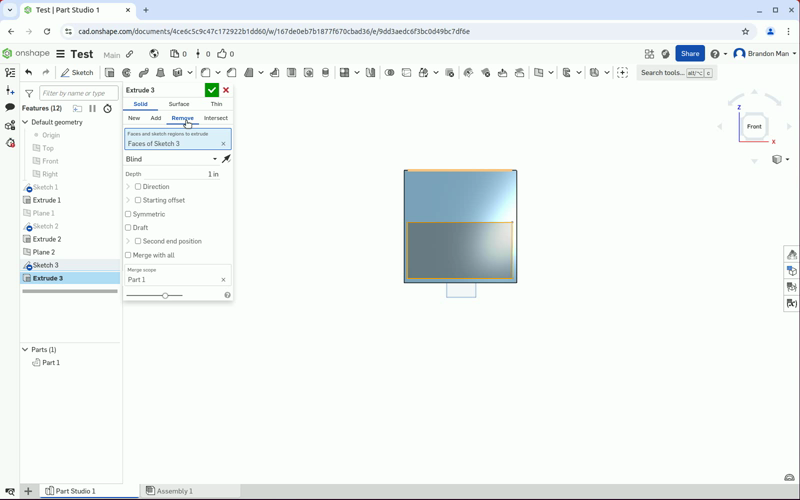
key(tab, 4)
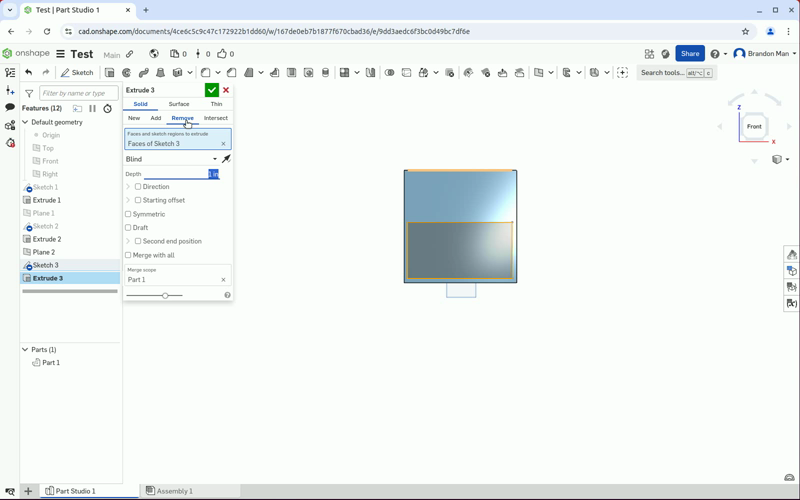
text(21.423)
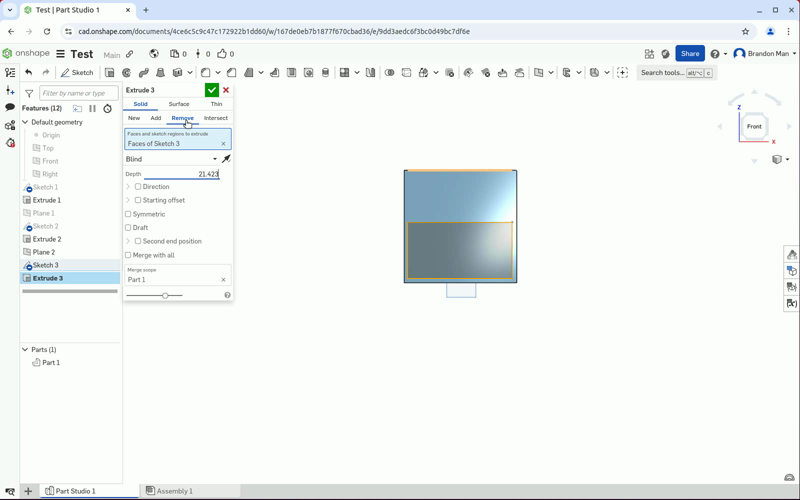
key(tab, 6)
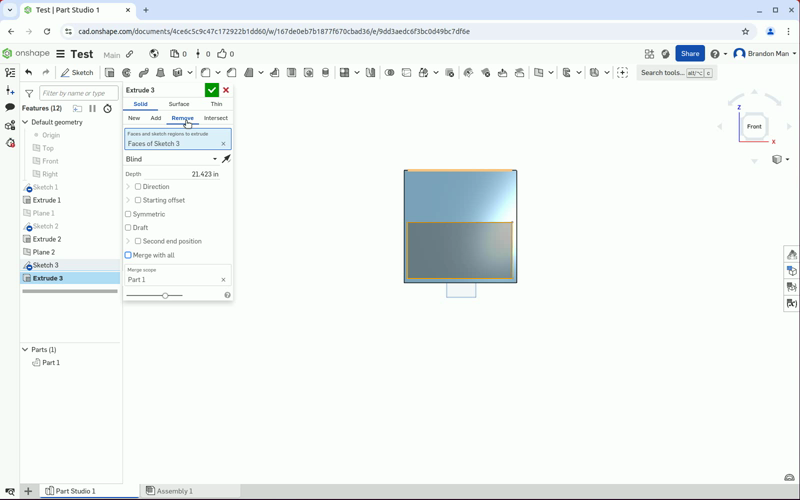
key(space)
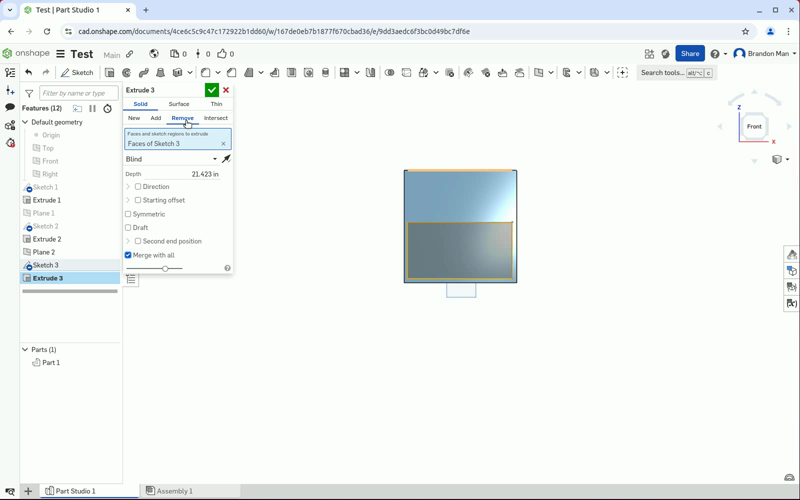
key(enter)
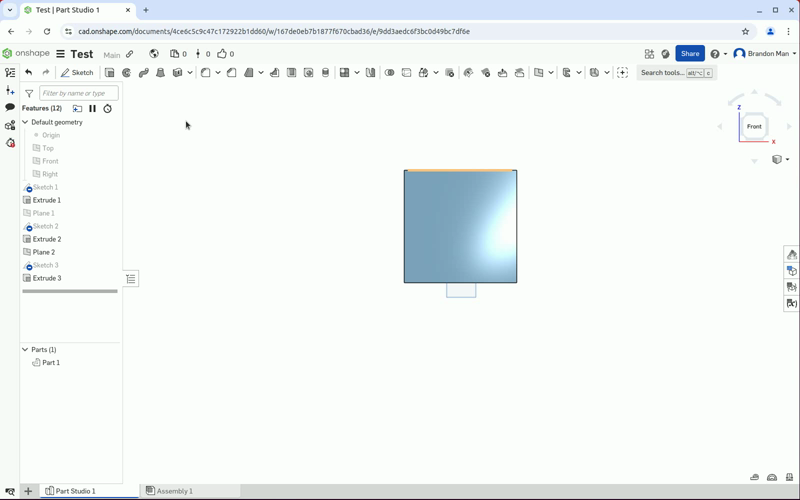
key(shift+h)
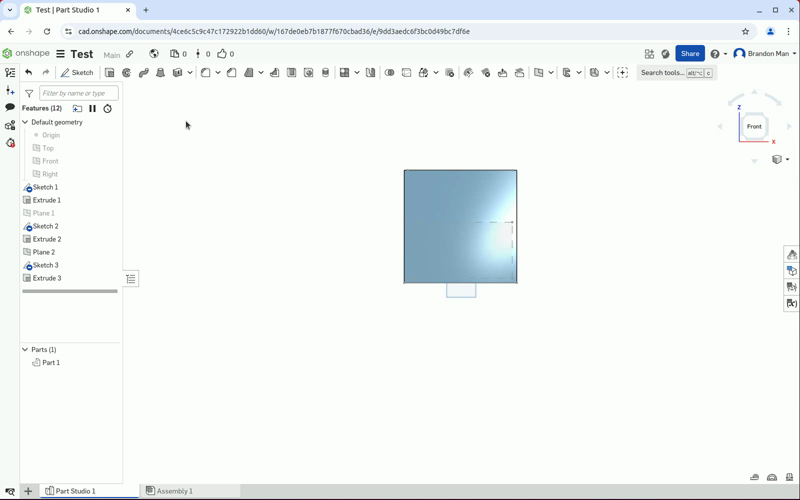
key(shift+h)
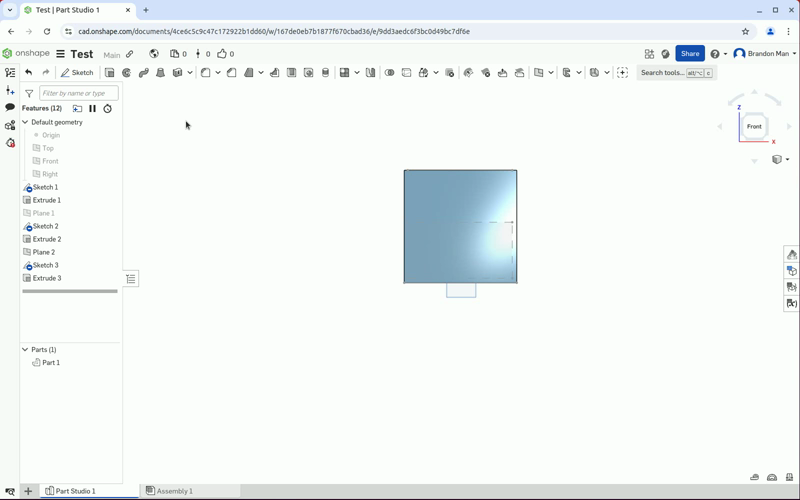
key(shift+7)
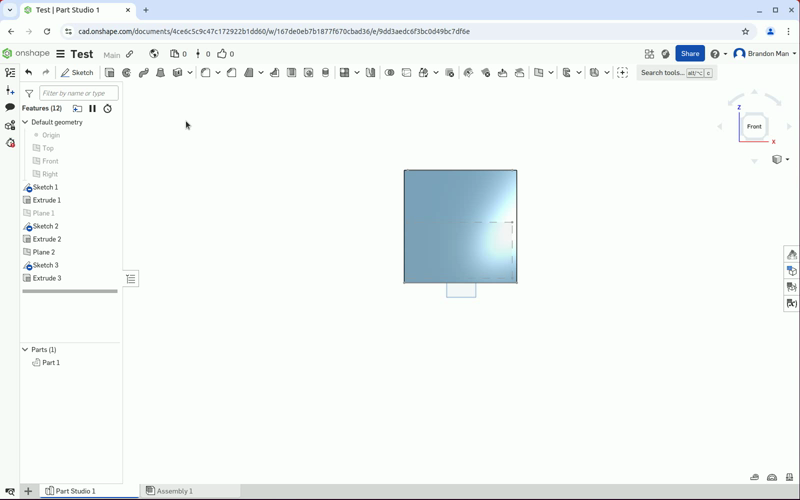
key(left, 2)
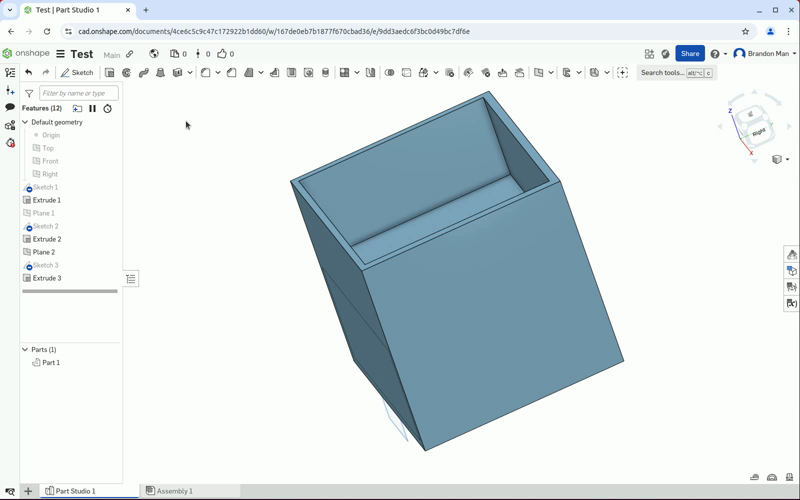
key(down, 2)
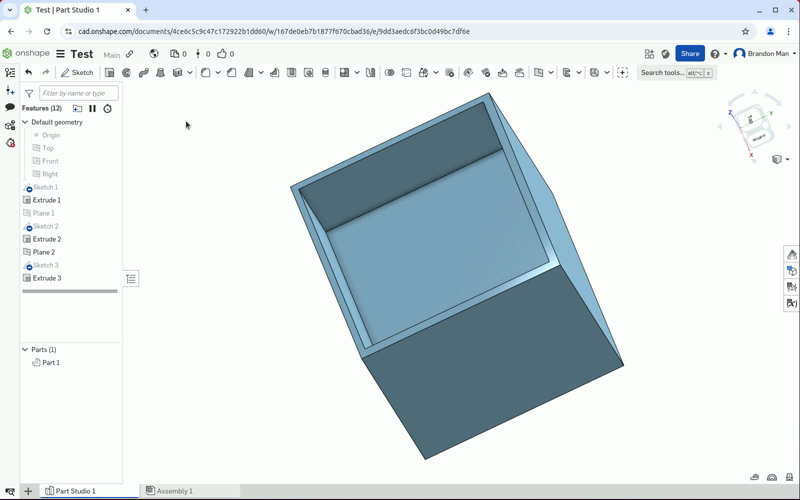
key(up, 2)
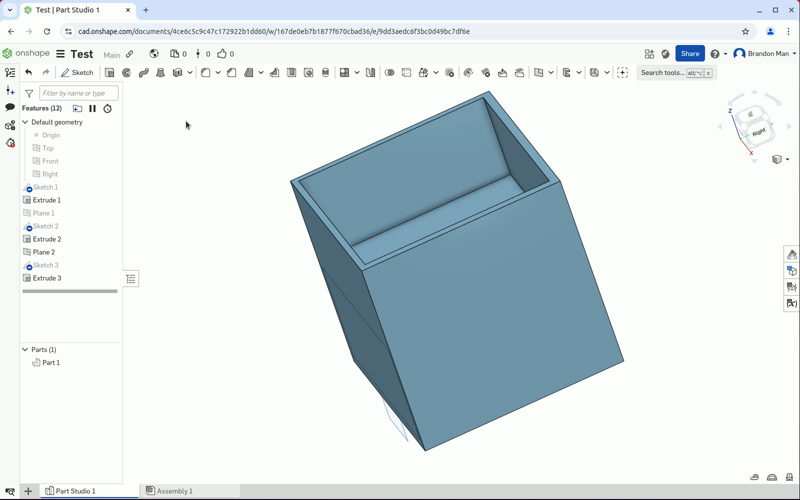
key(right, 2)
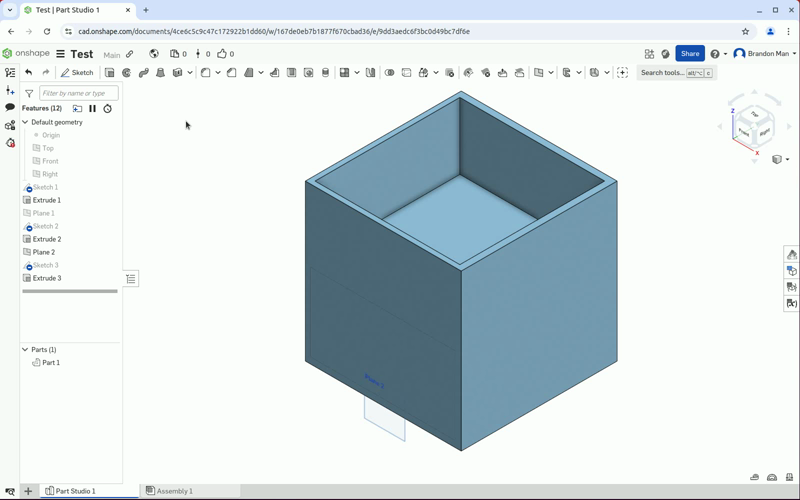
mouse_move(73, 189)
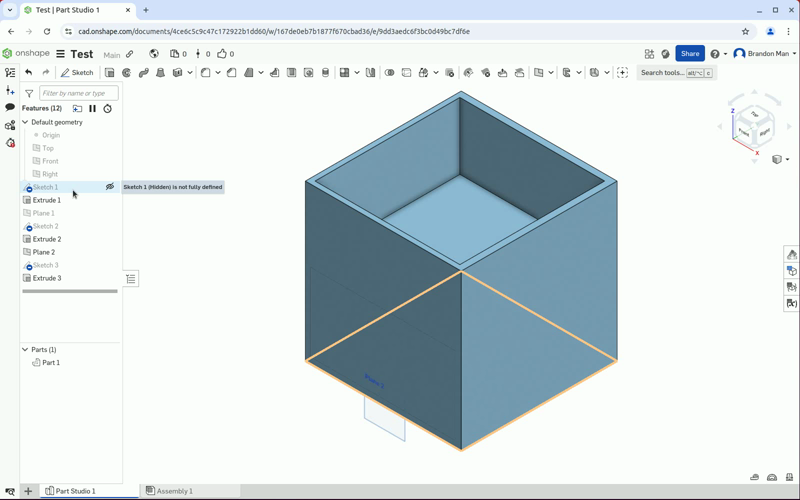
click(73, 189)